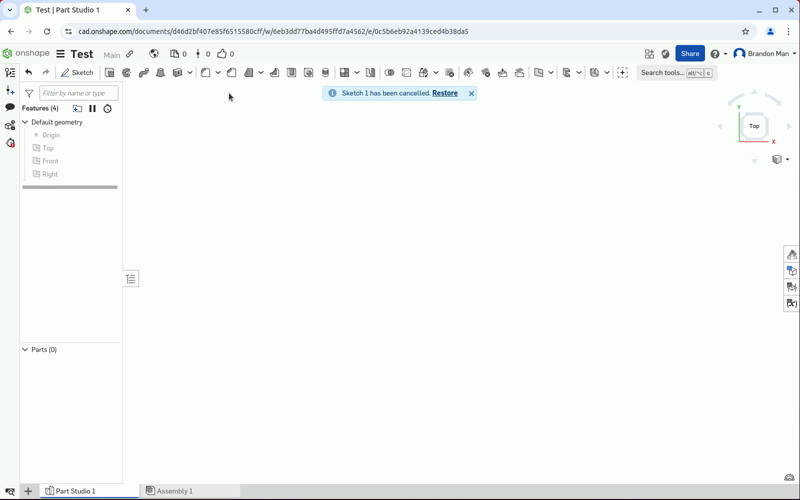
key(shift+h)
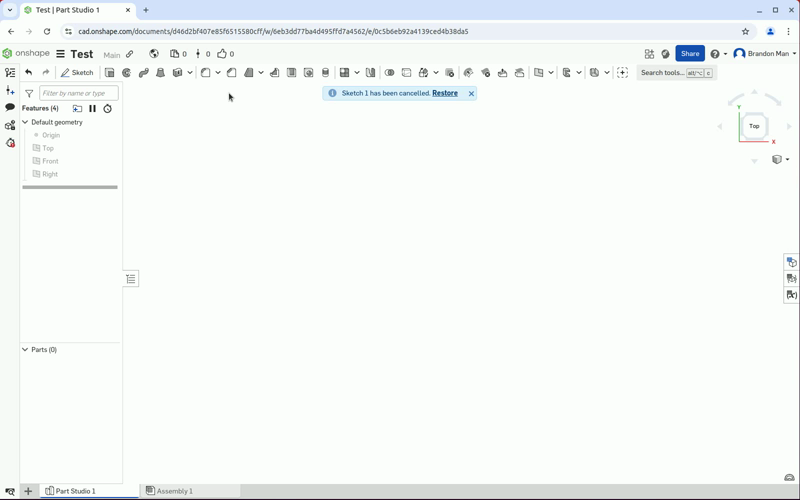
key(shift+s)
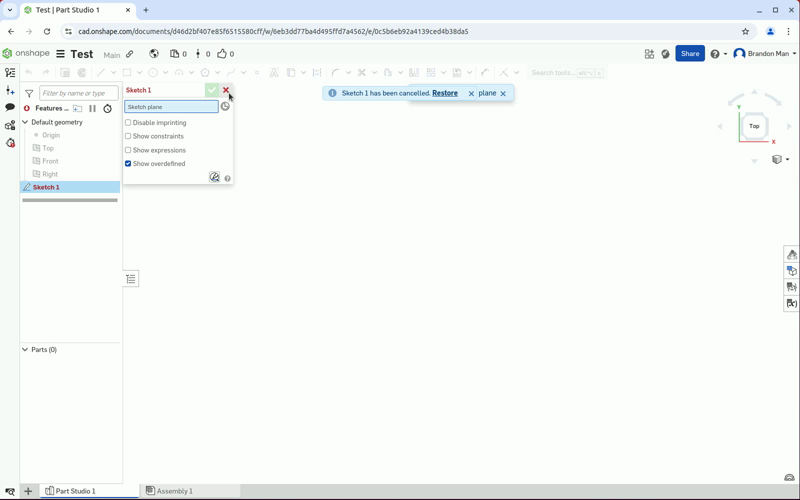
mouse_move(73, 150)
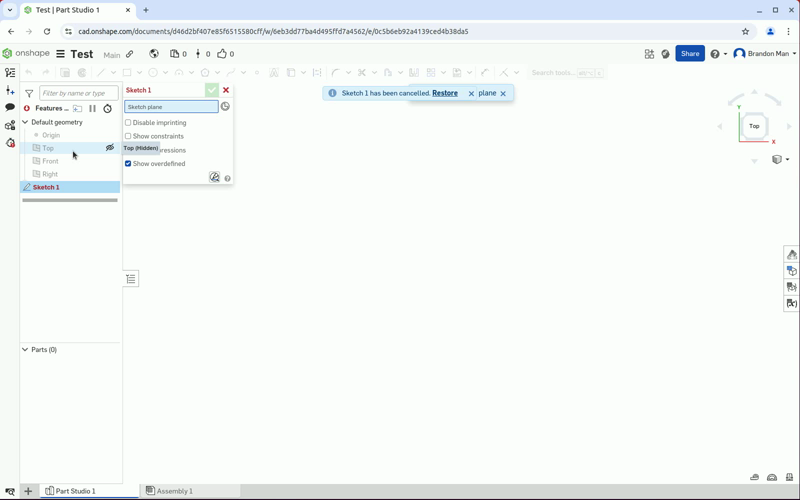
click(73, 150)
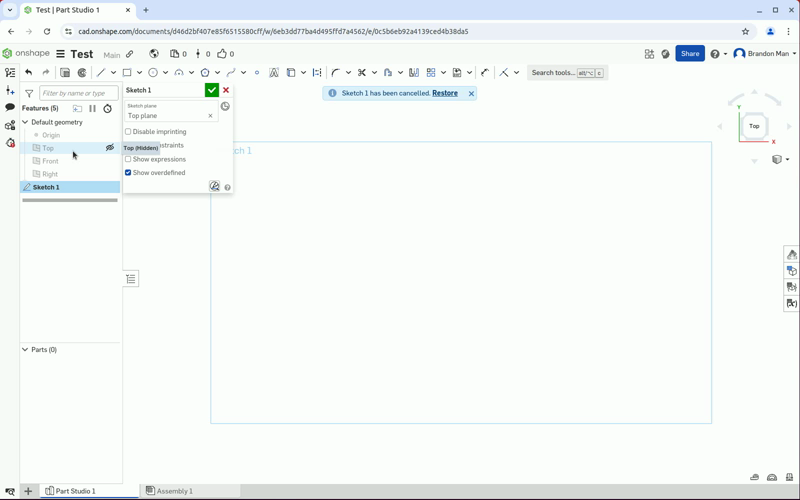
mouse_move(73, 352)
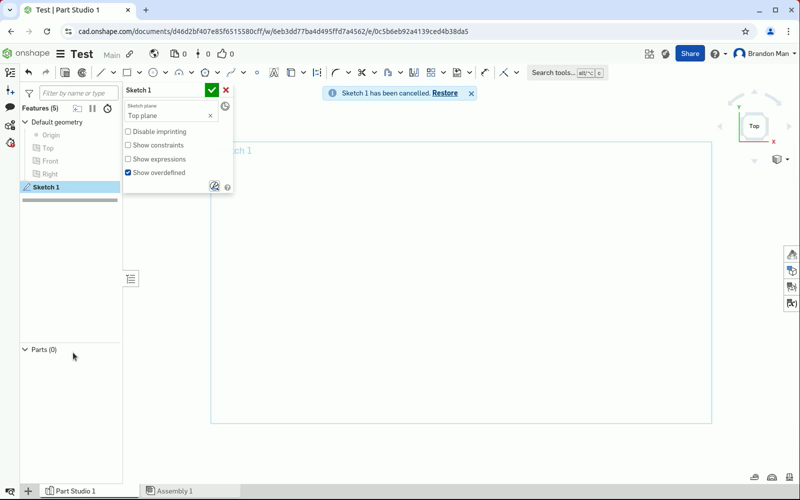
key(y)
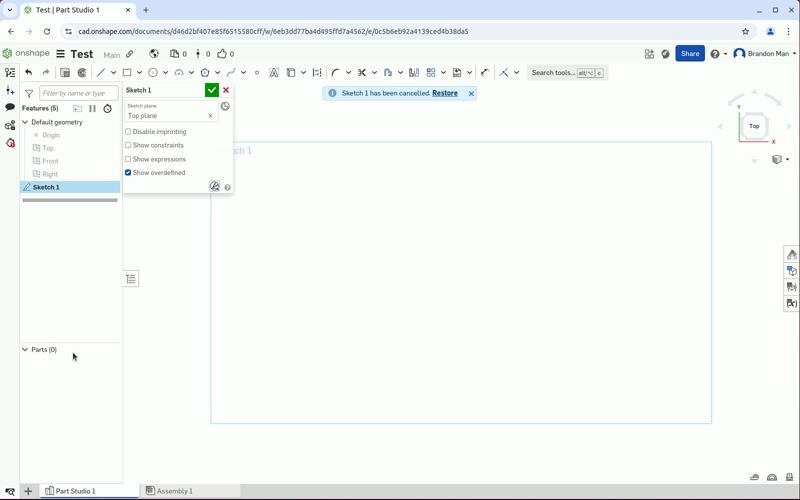
key(l)
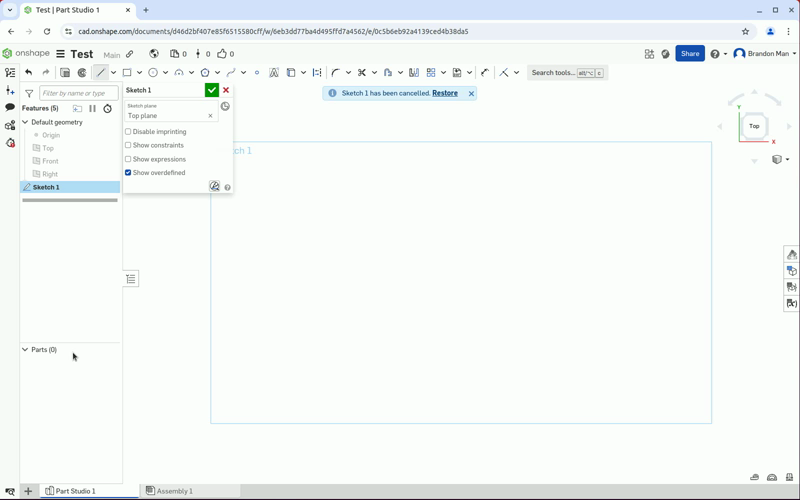
key_down(shift)
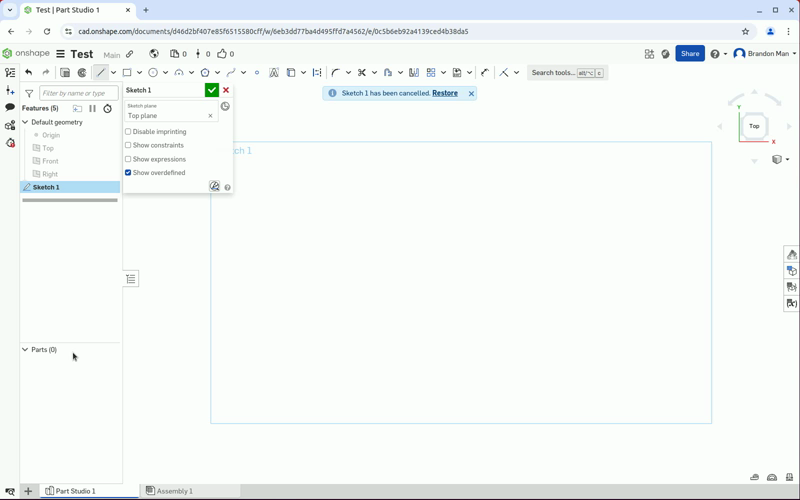
mouse_move(348, 395)
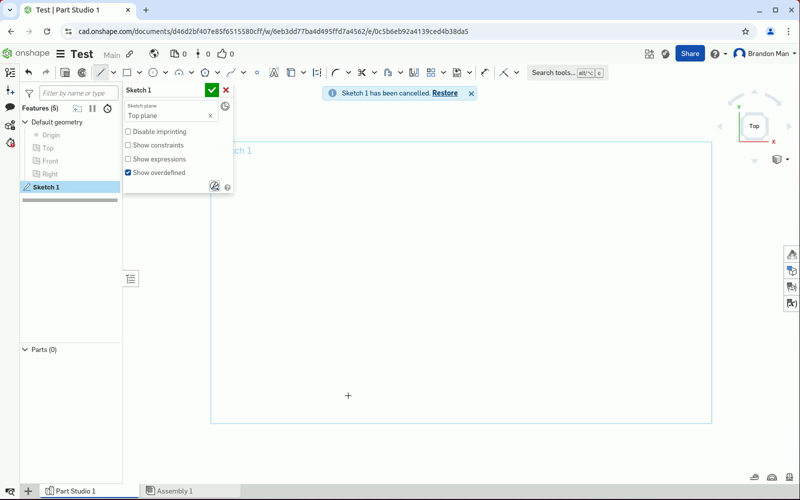
click(348, 395)
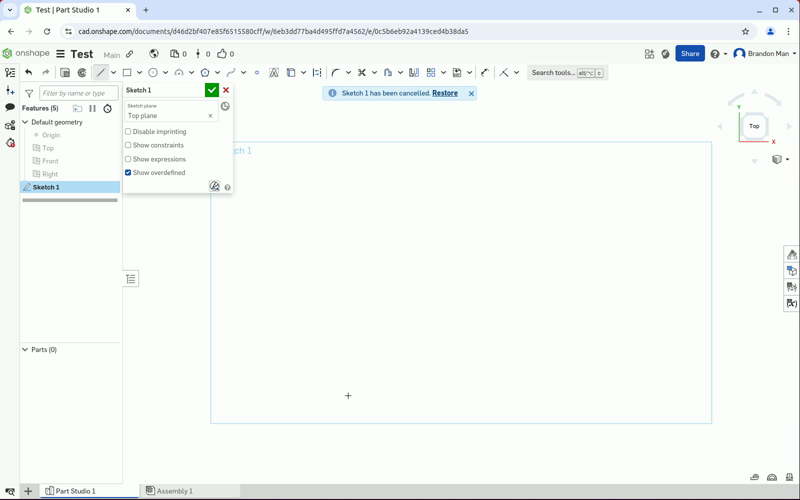
key_up(shift)
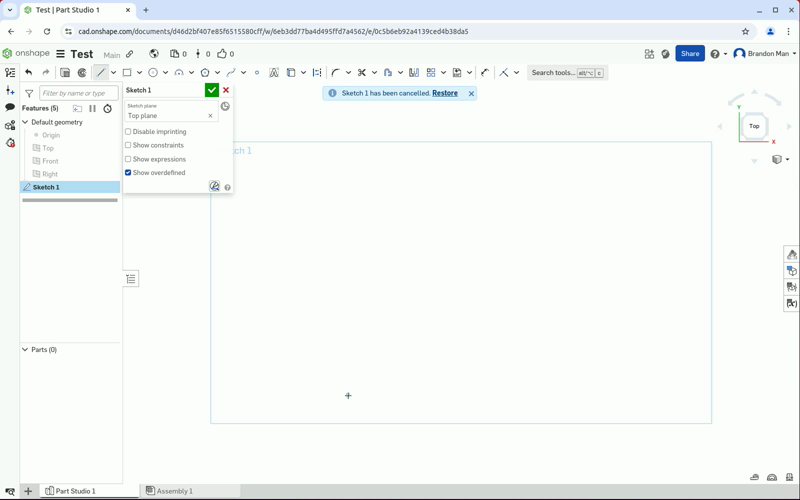
key_down(shift)
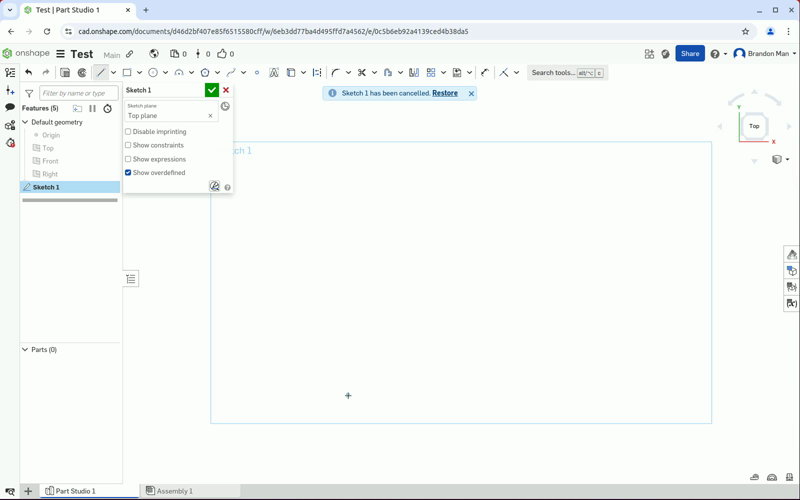
mouse_move(572, 395)
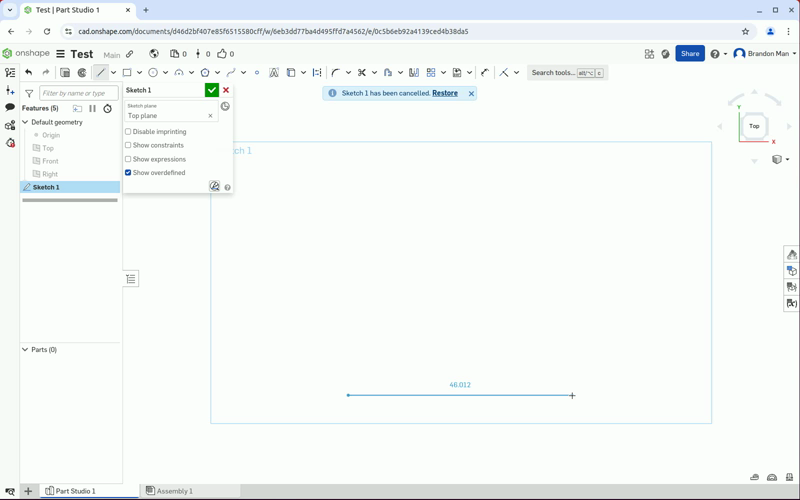
click(572, 395)
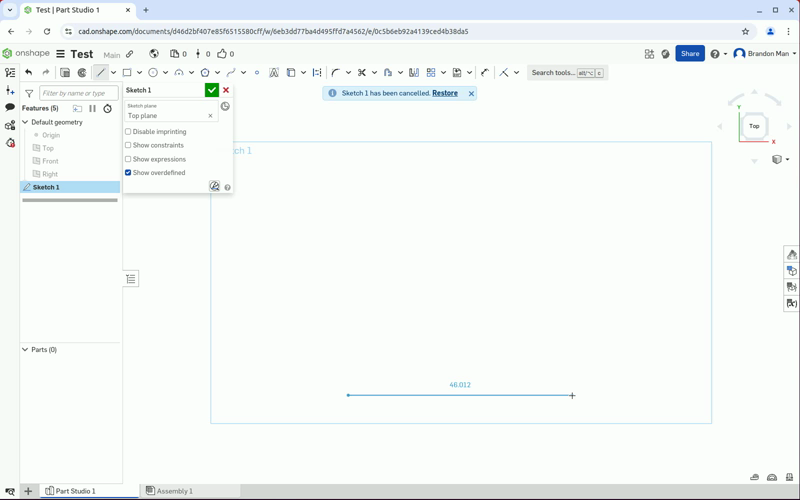
key_up(shift)
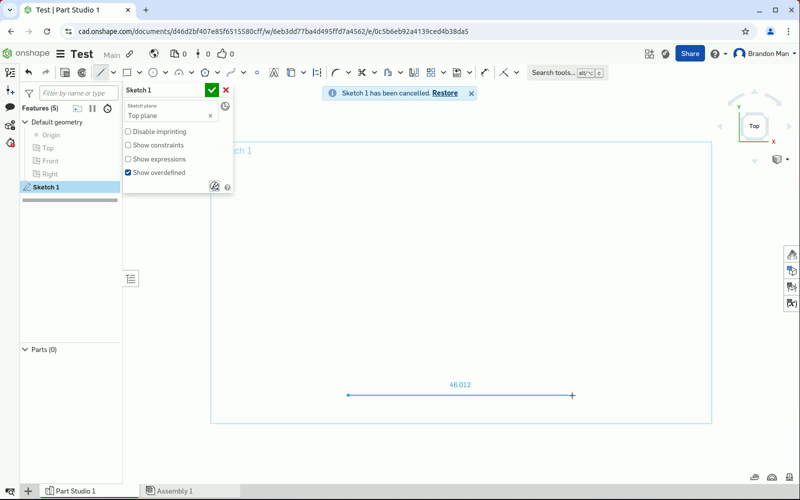
key_down(shift)
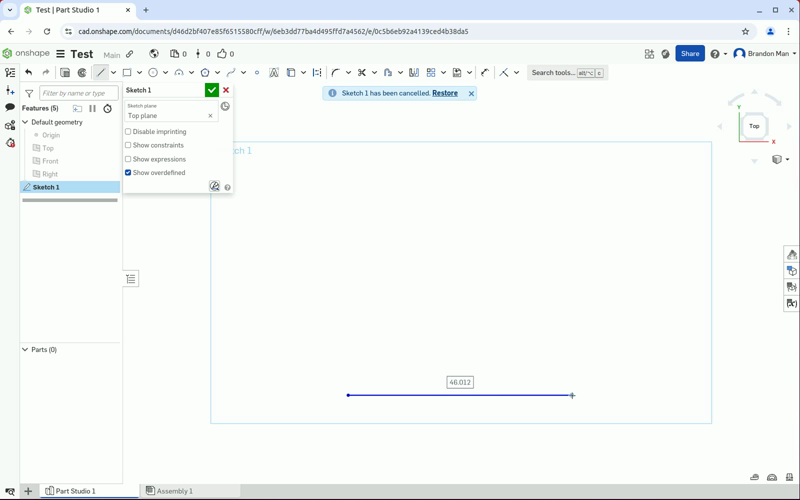
mouse_move(572, 171)
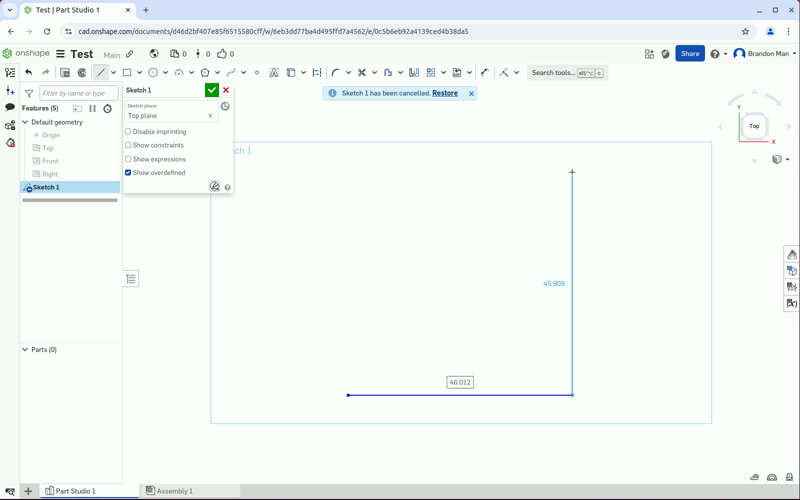
click(572, 171)
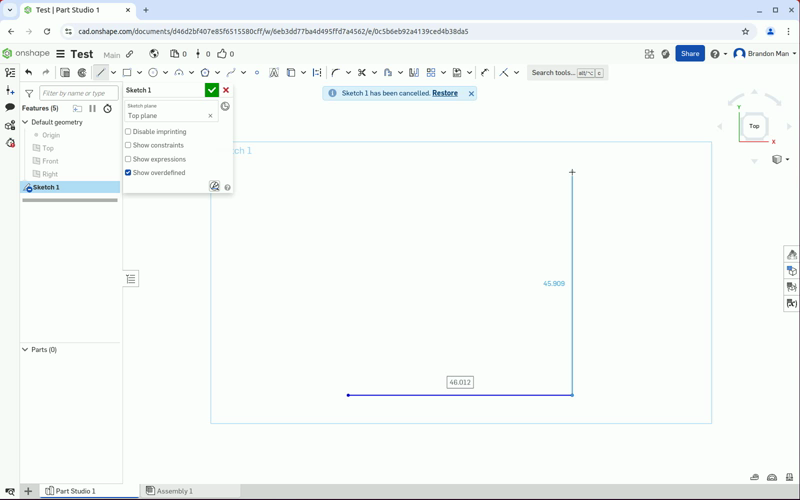
key_up(shift)
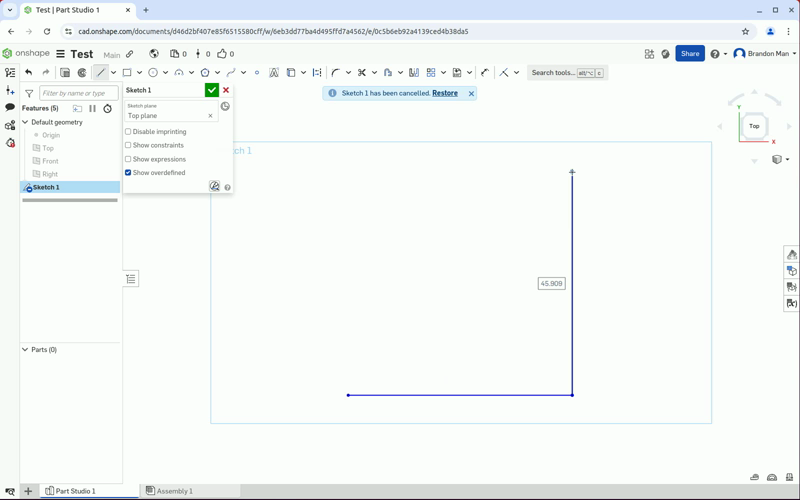
key_down(shift)
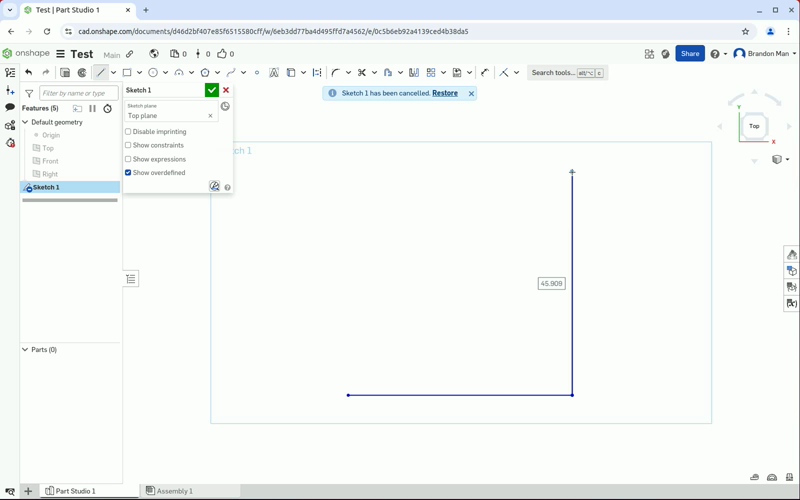
mouse_move(348, 171)
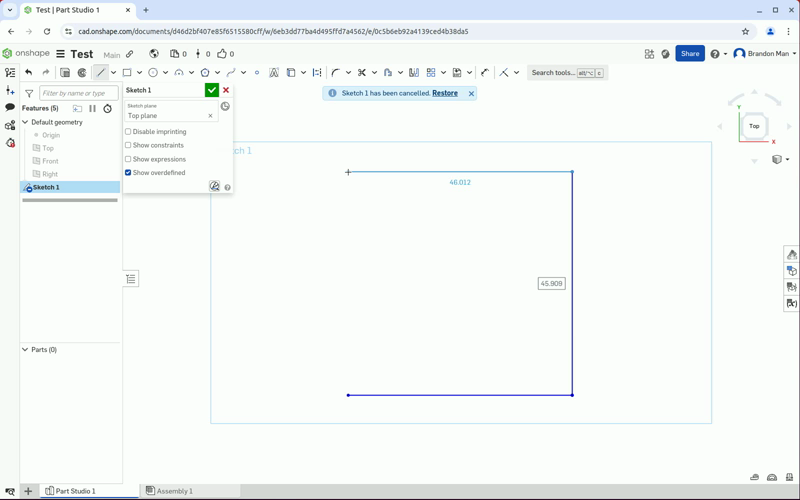
click(348, 171)
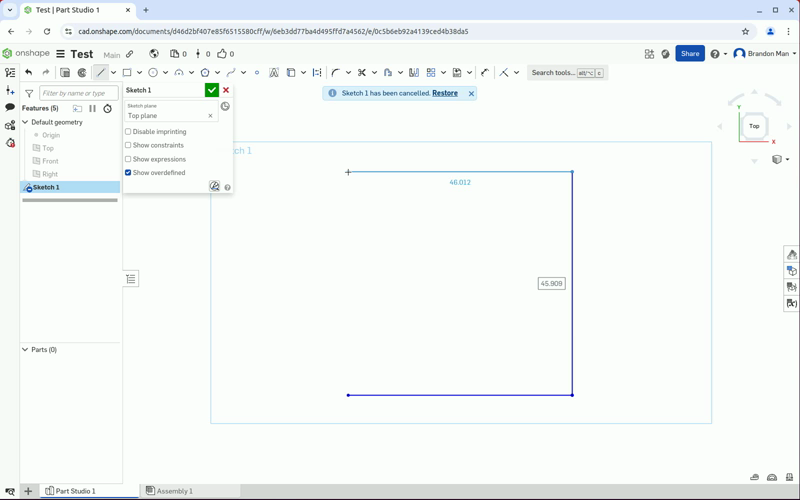
key_up(shift)
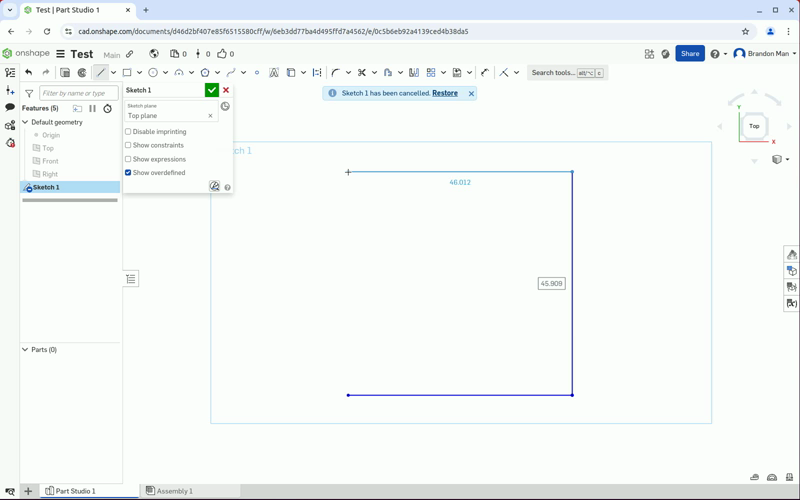
key_down(shift)
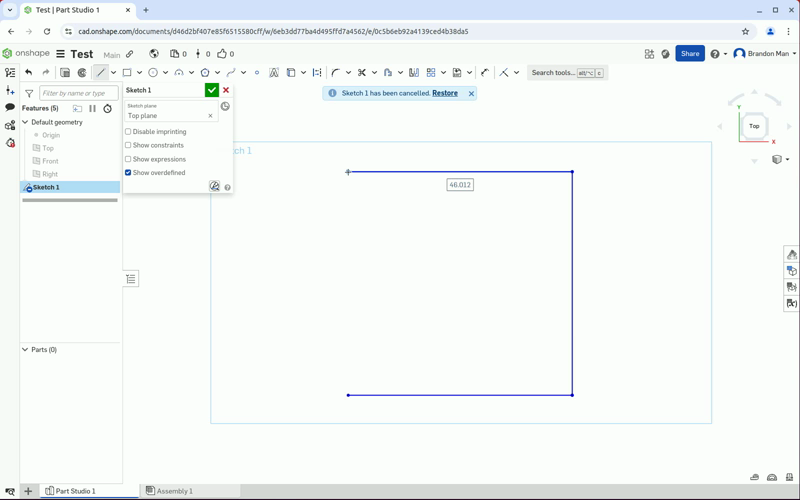
mouse_move(348, 395)
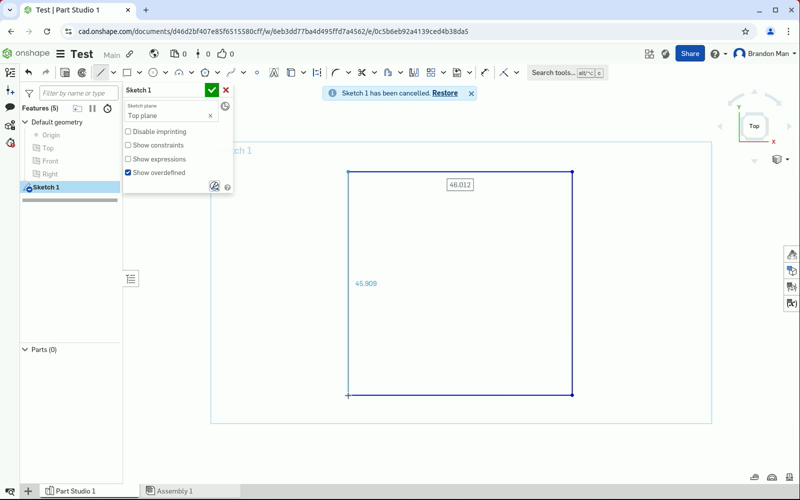
key_up(shift)
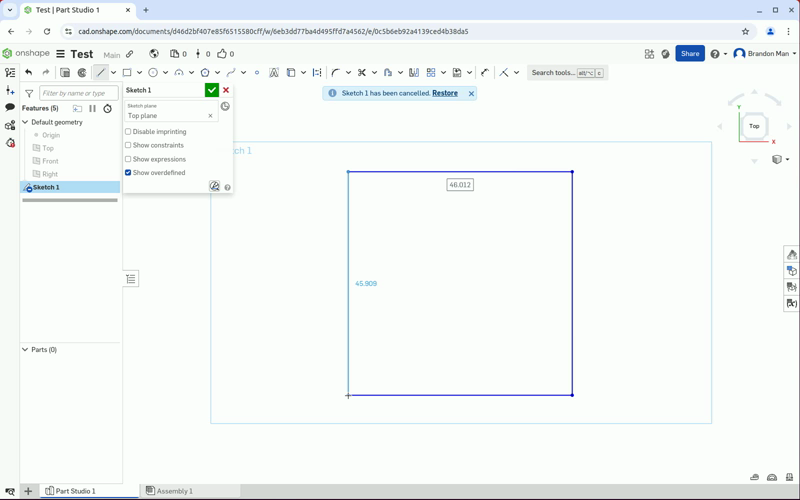
click(348, 395)
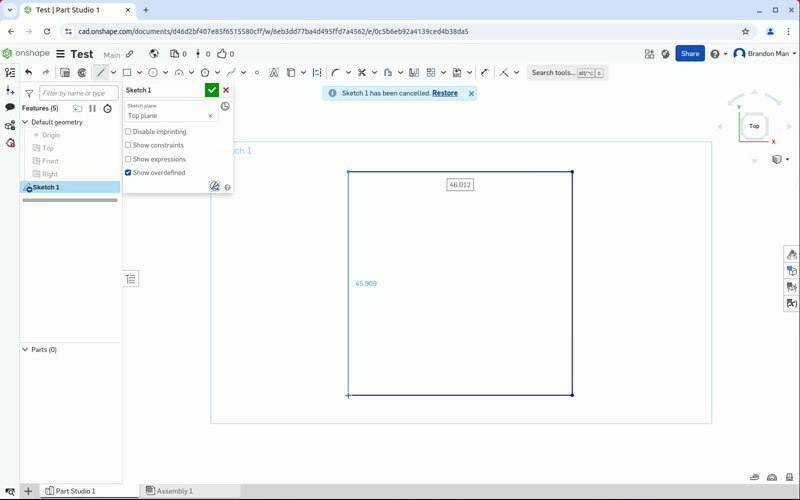
key(esc)
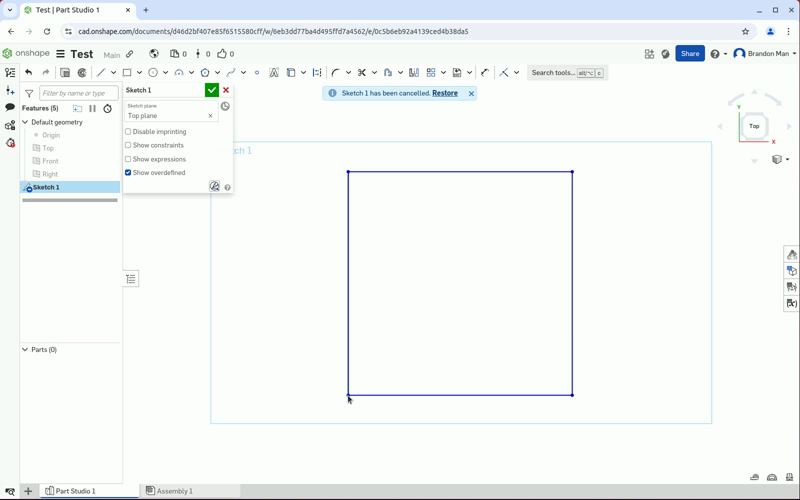
mouse_move(467, 290)
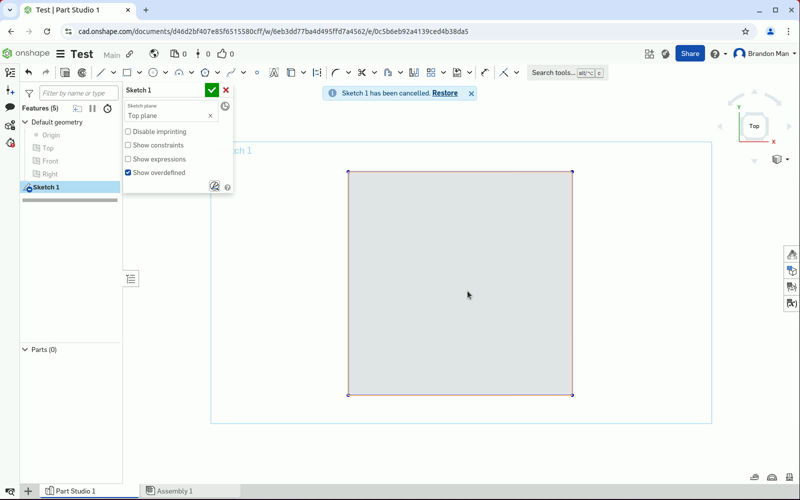
click(467, 290)
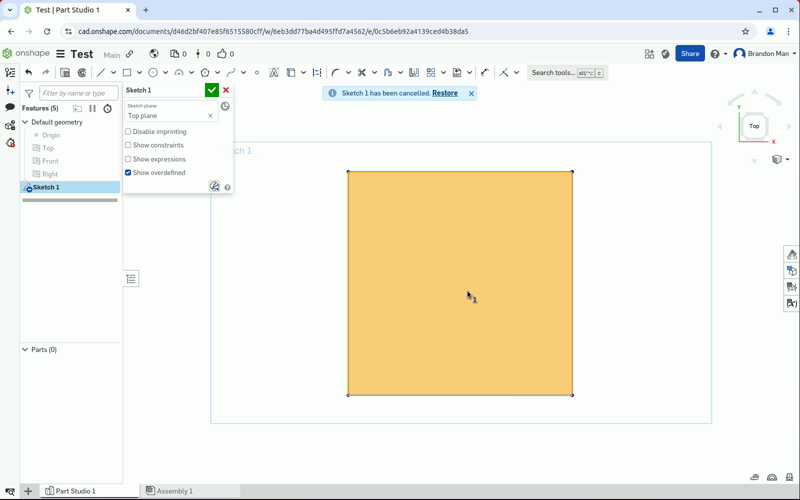
mouse_move(73, 352)
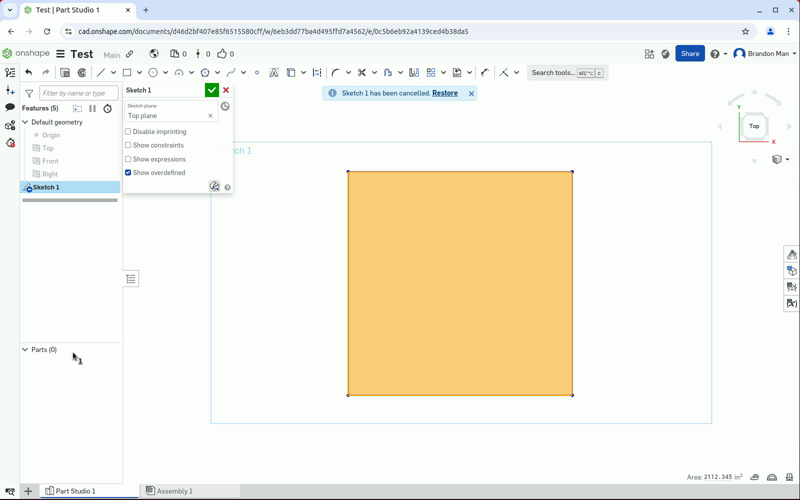
key(shift+y)
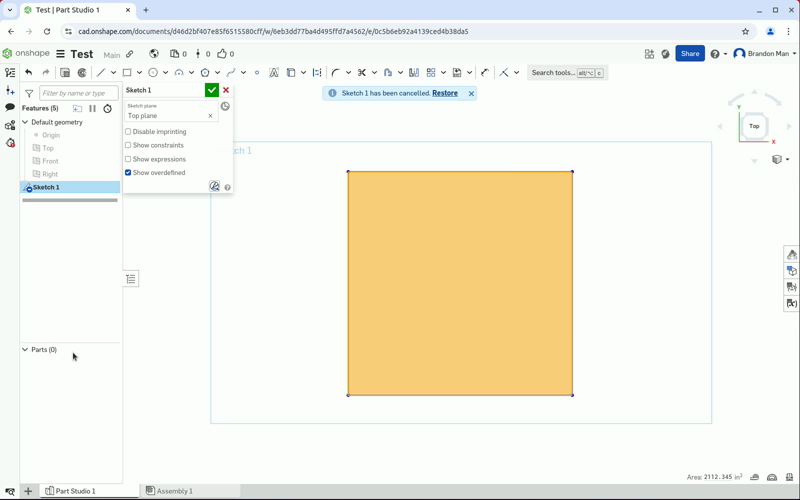
key(shift+e)
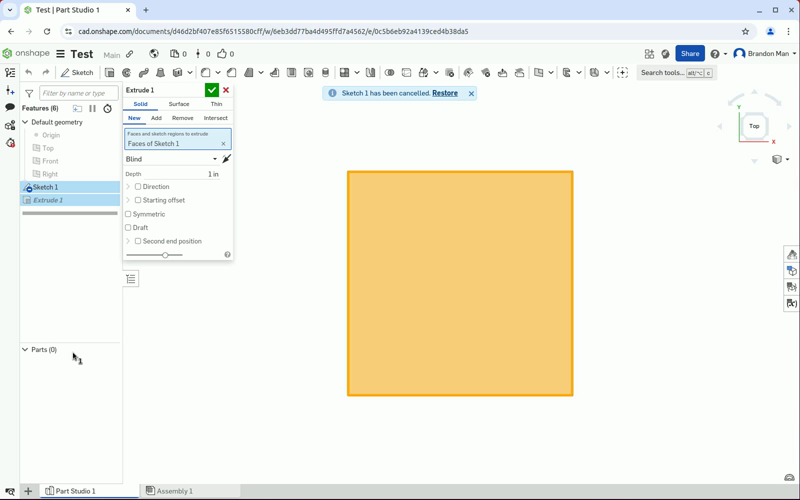
mouse_move(143, 106)
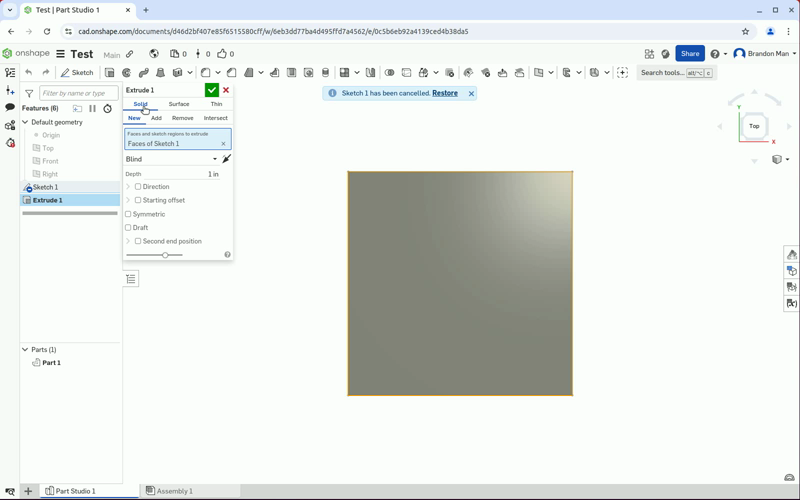
click(143, 106)
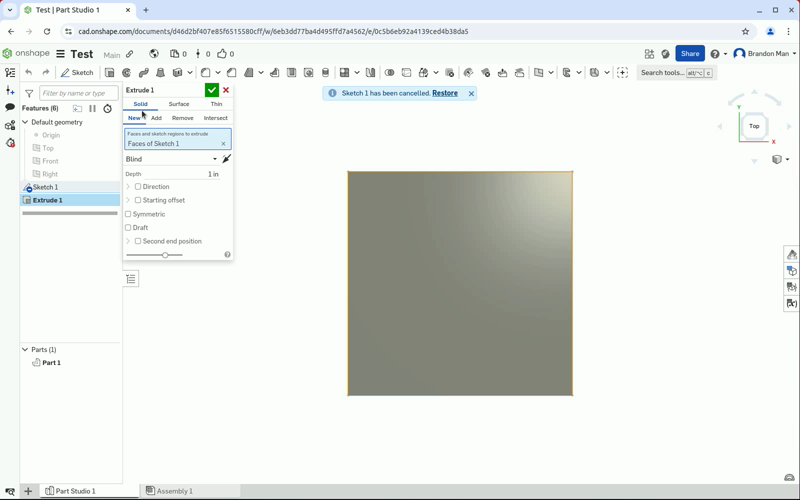
mouse_move(137, 120)
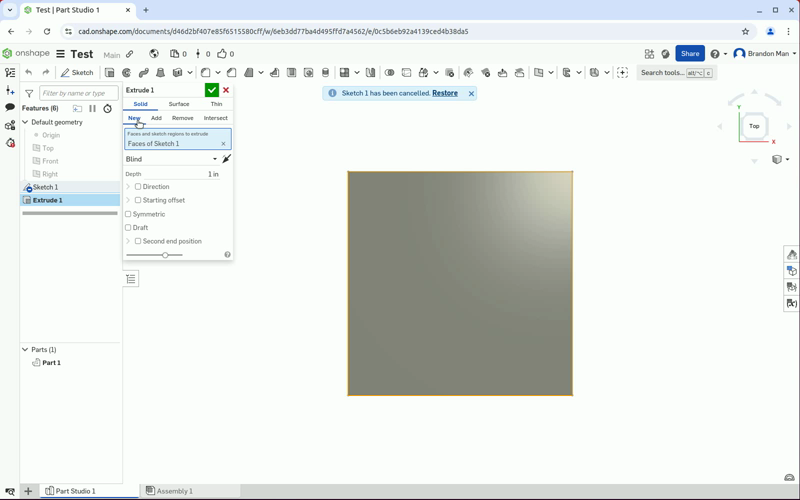
click(137, 120)
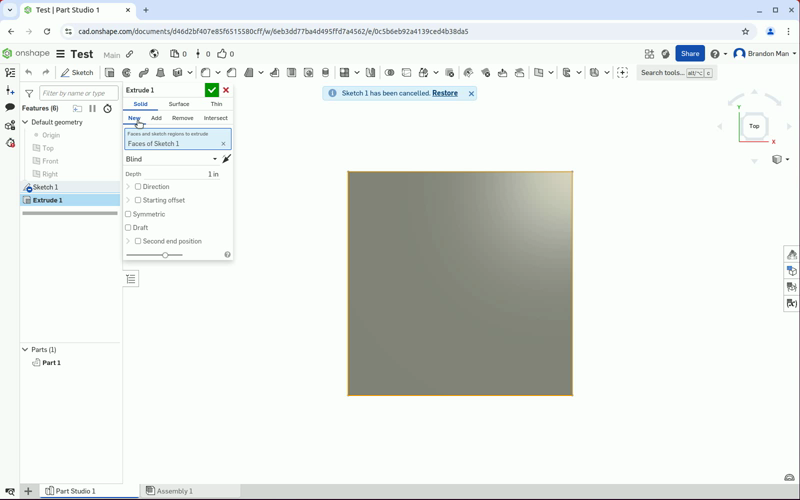
key(tab, 4)
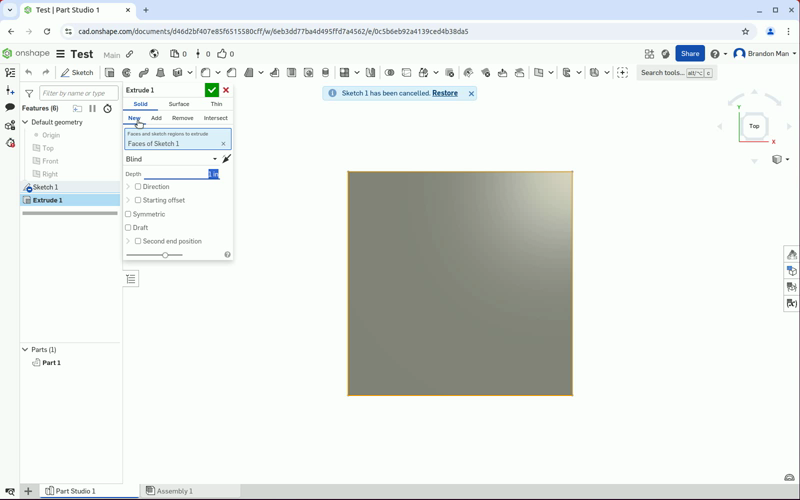
text(13.961)
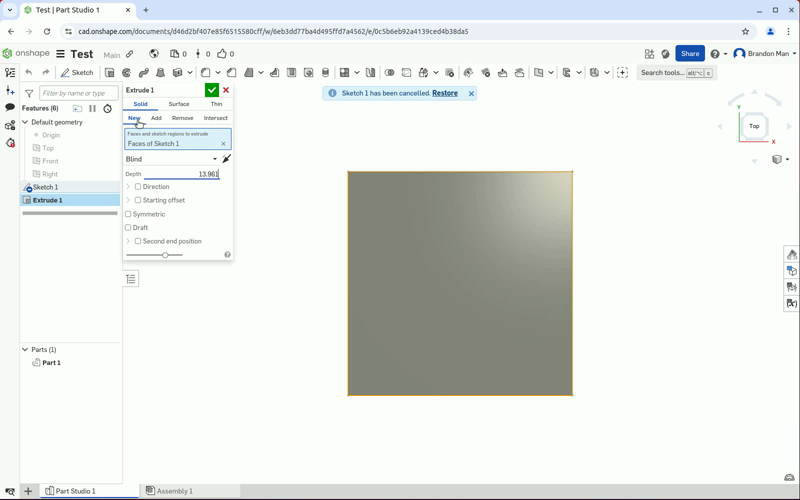
key(enter)
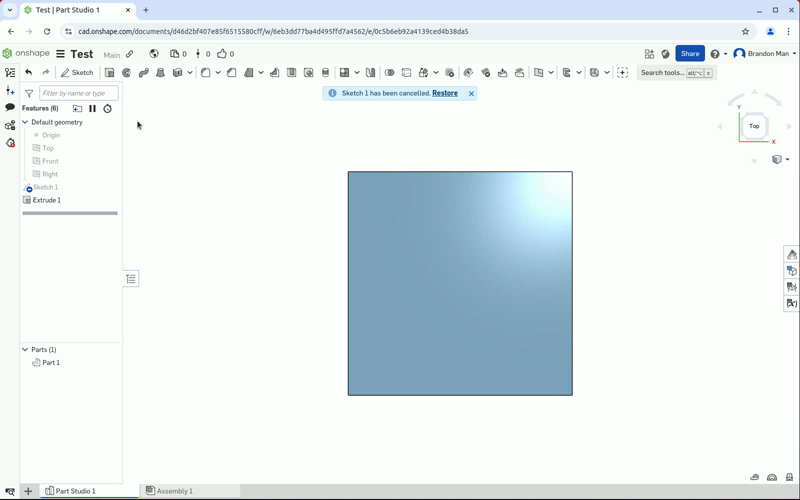
key(shift+h)
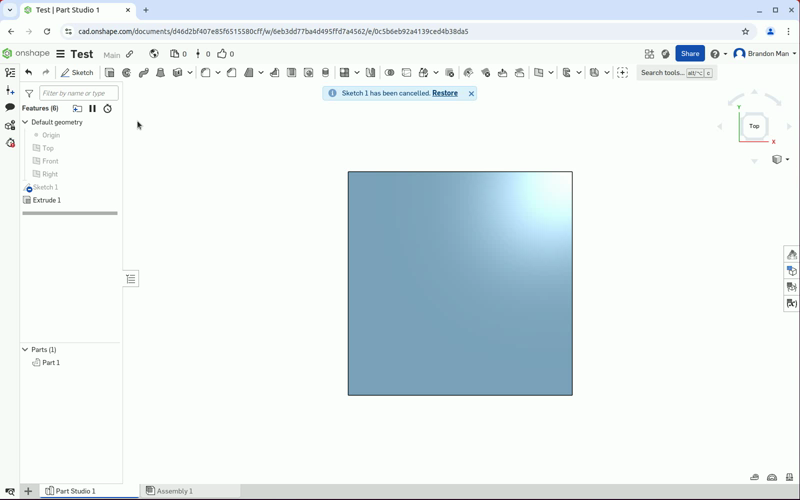
key(shift+h)
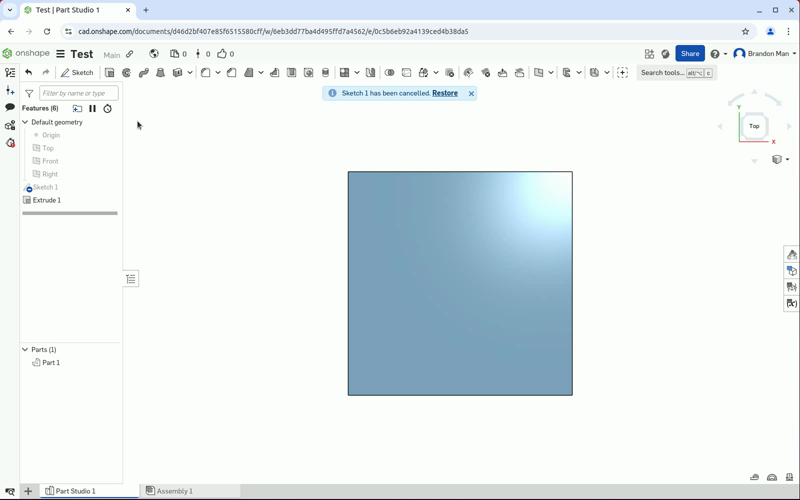
mouse_move(73, 189)
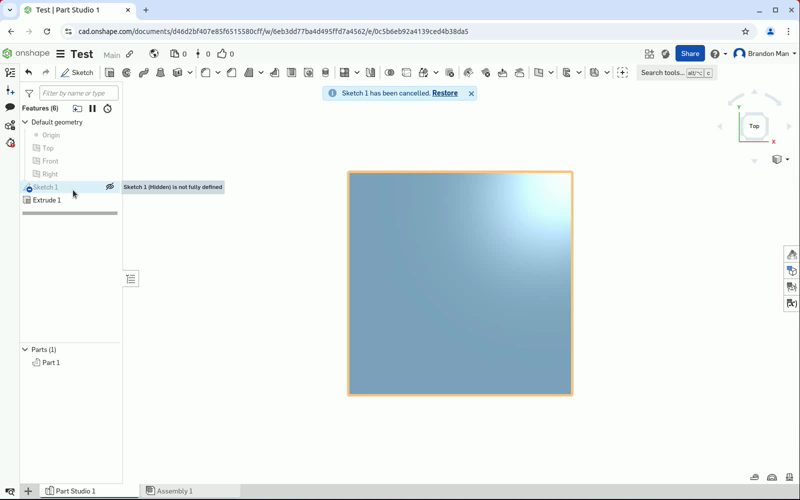
click(73, 189)
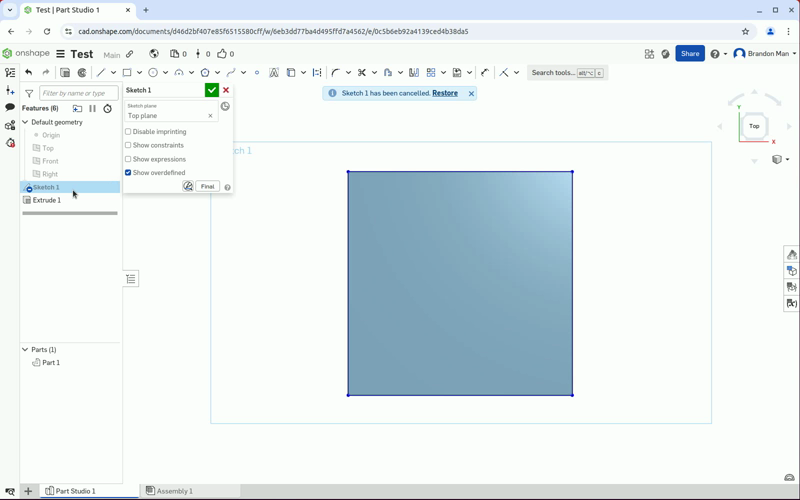
mouse_move(229, 92)
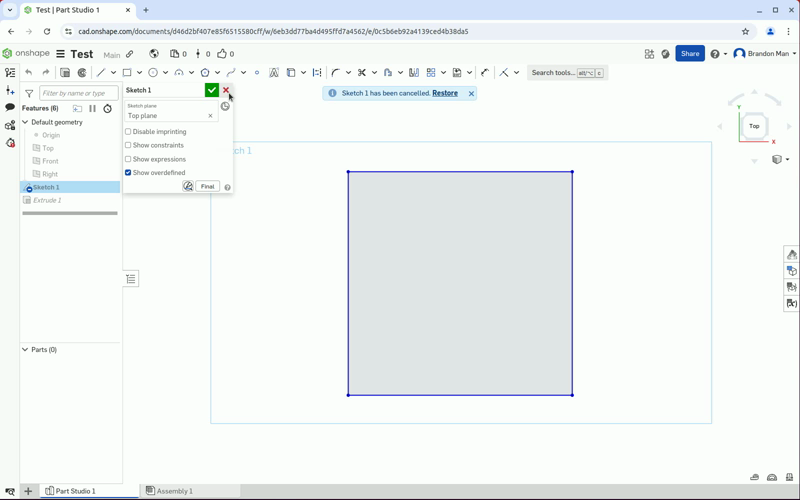
click(229, 92)
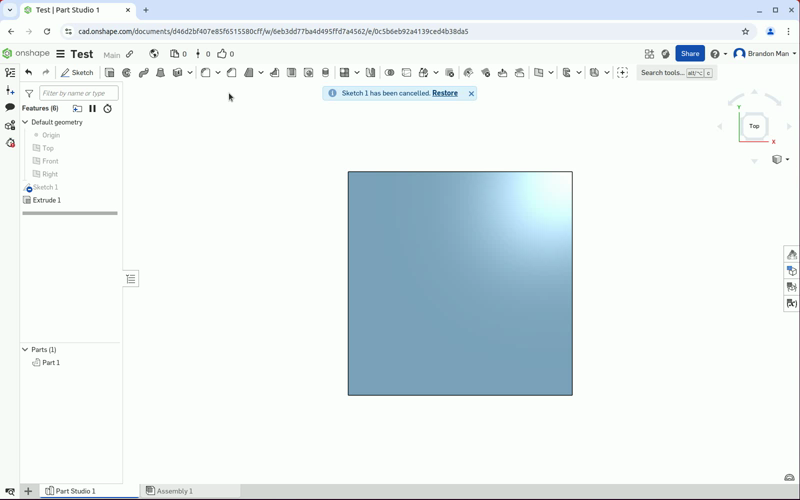
mouse_move(541, 75)
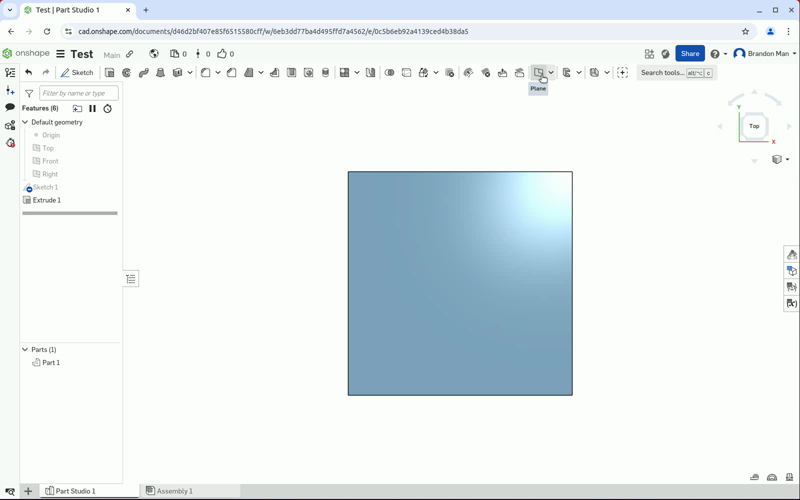
click(541, 75)
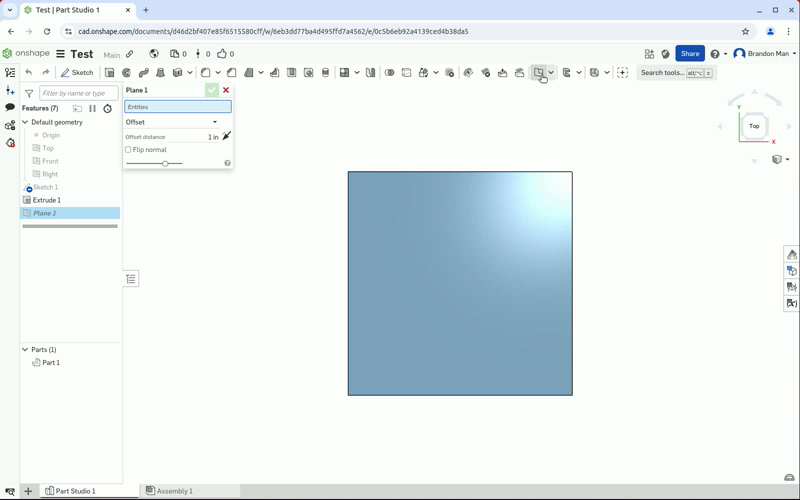
mouse_move(73, 150)
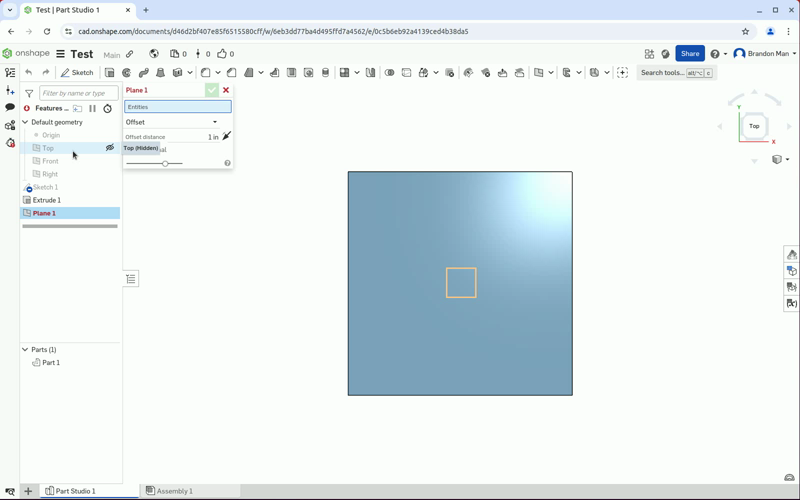
click(73, 150)
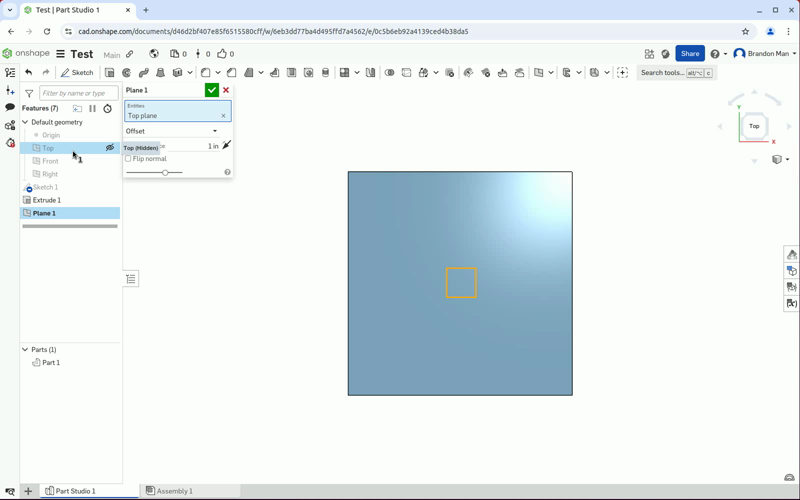
key(tab, 2)
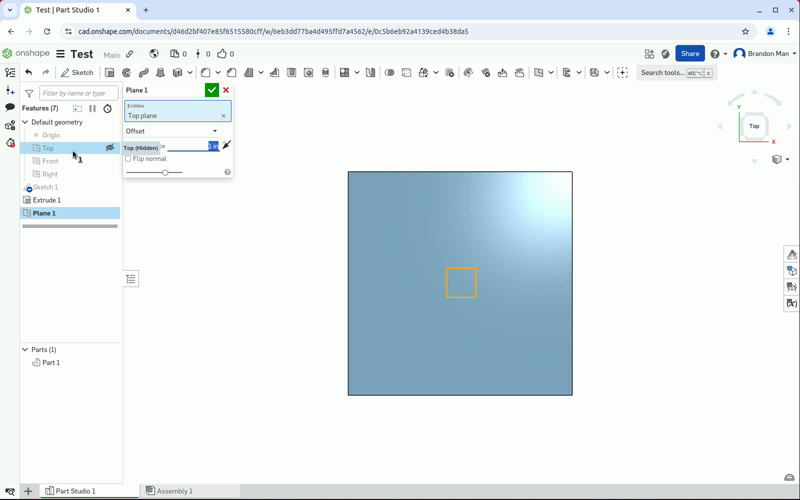
text(13.957)
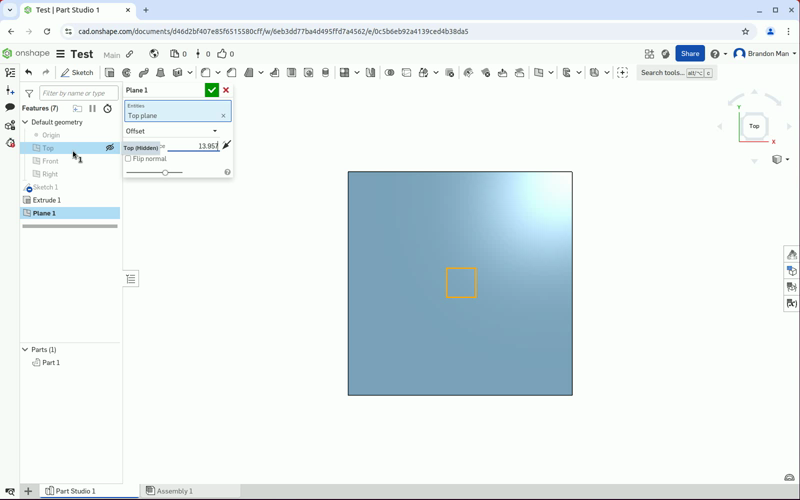
key(enter, 2)
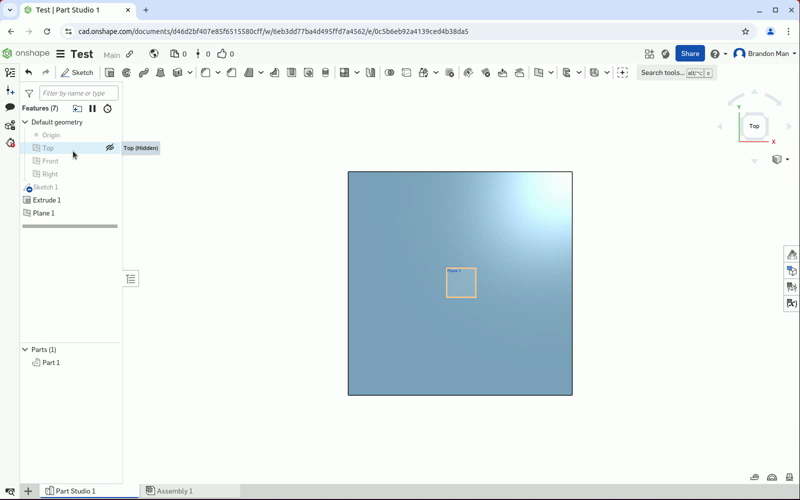
key(shift+s)
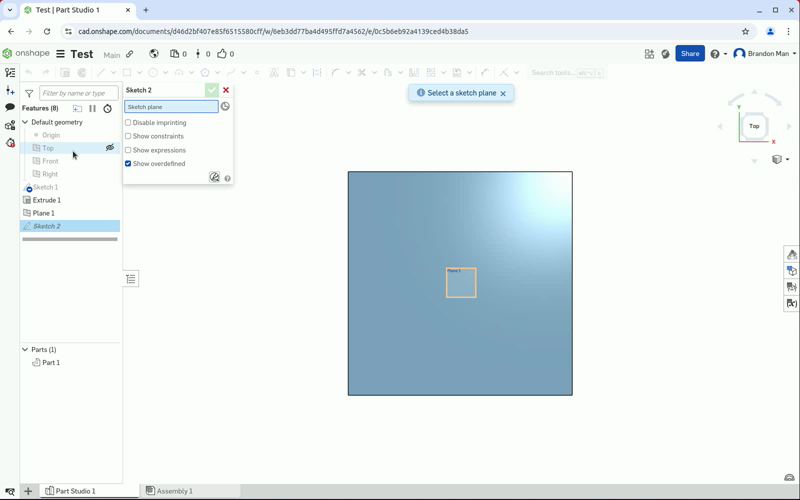
mouse_move(73, 215)
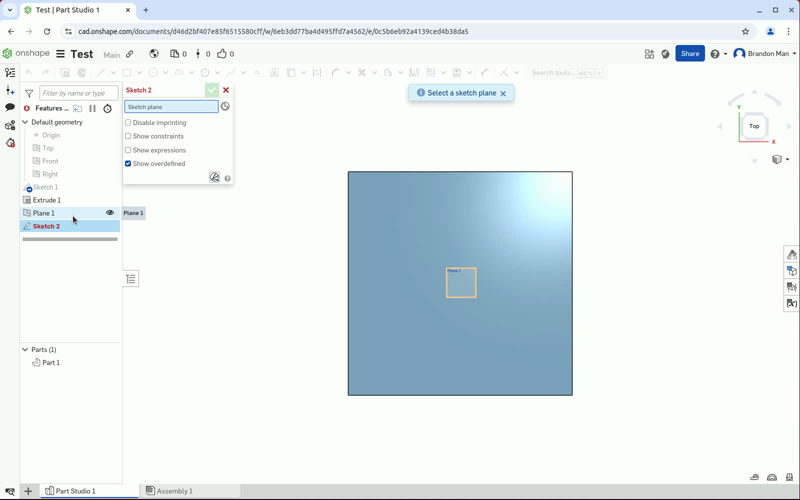
click(73, 215)
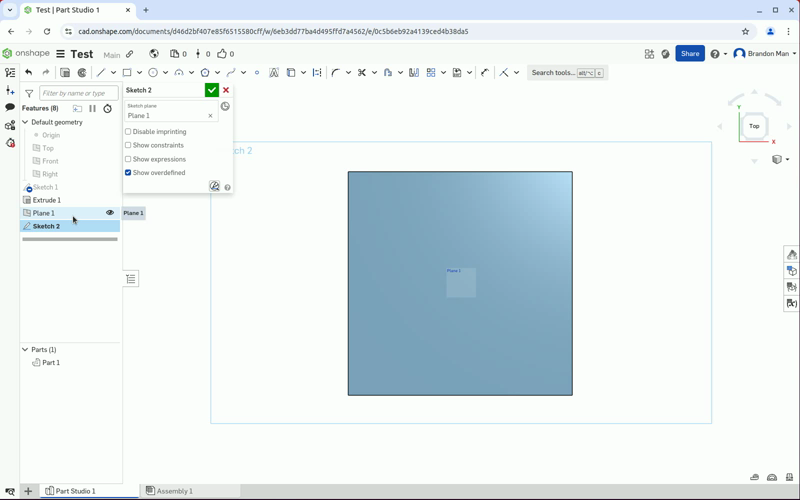
mouse_move(73, 352)
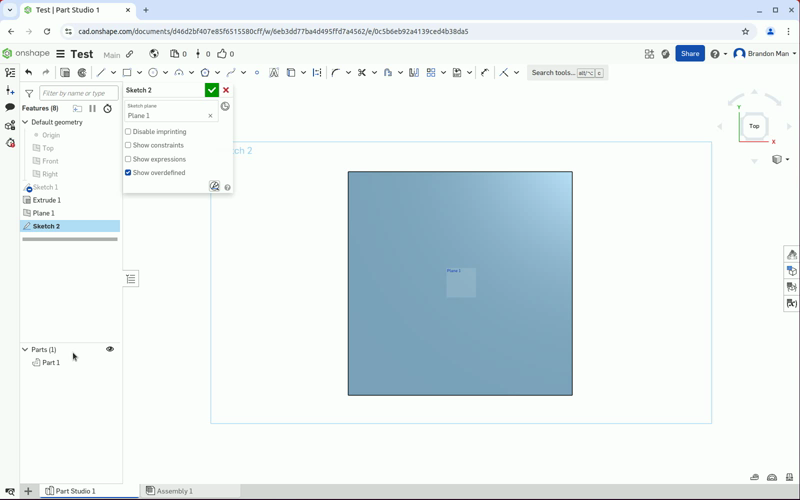
key(y)
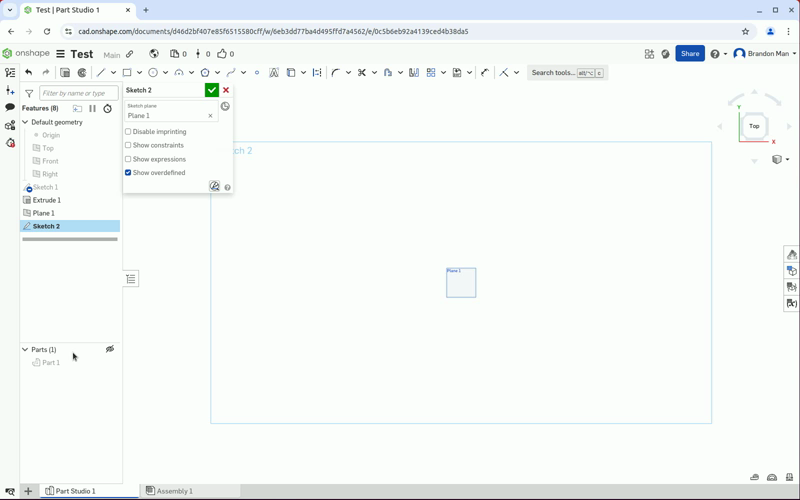
key(l)
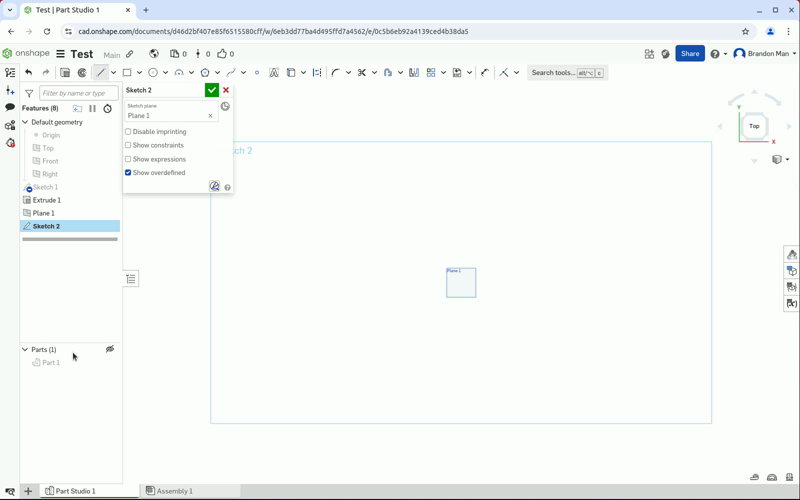
key_down(shift)
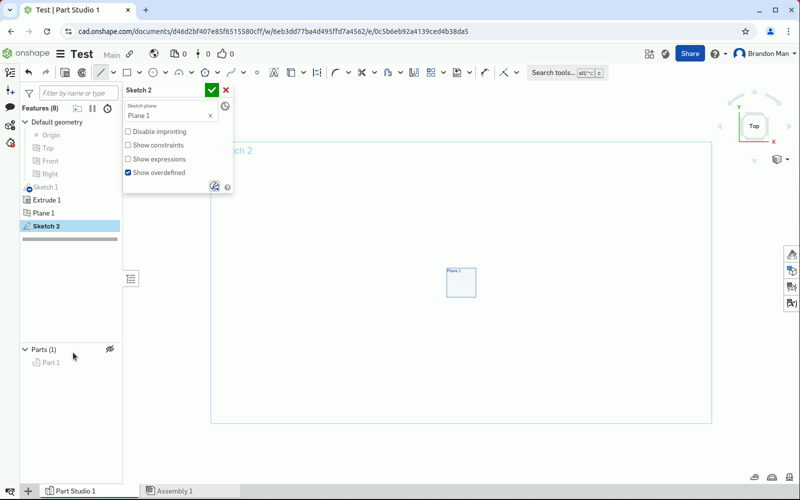
mouse_move(500, 313)
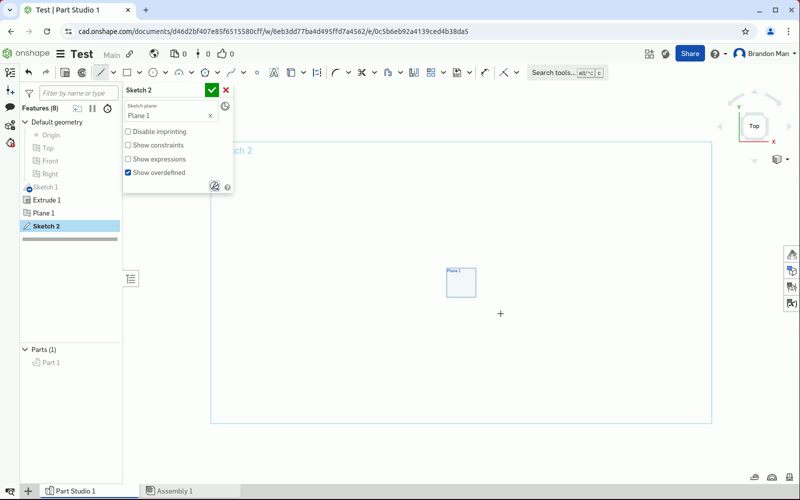
click(500, 313)
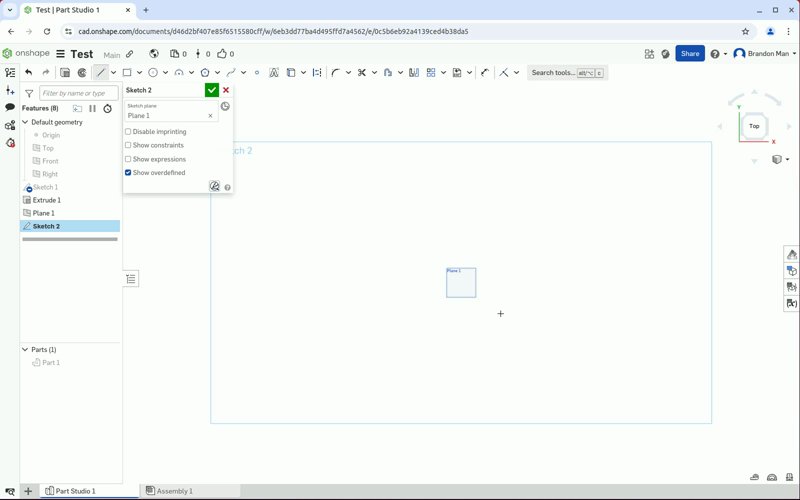
key_up(shift)
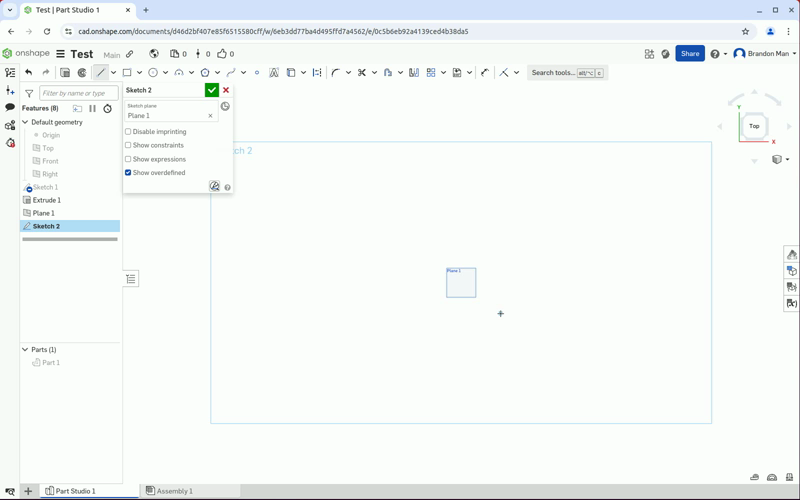
key_down(shift)
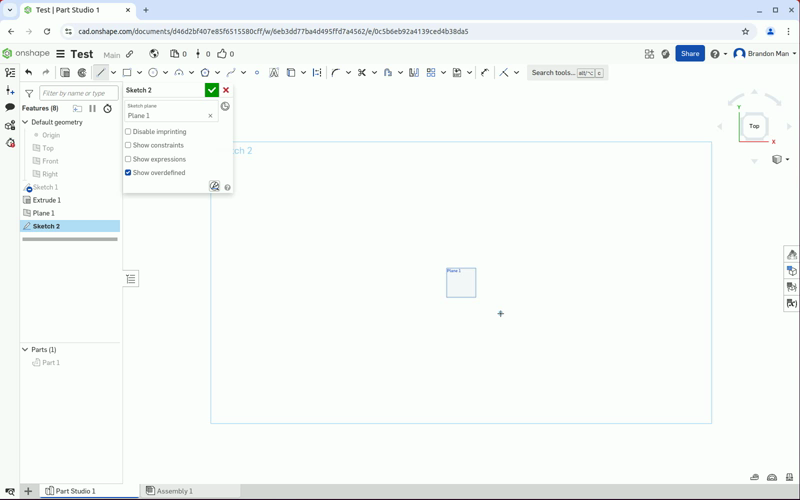
mouse_move(573, 313)
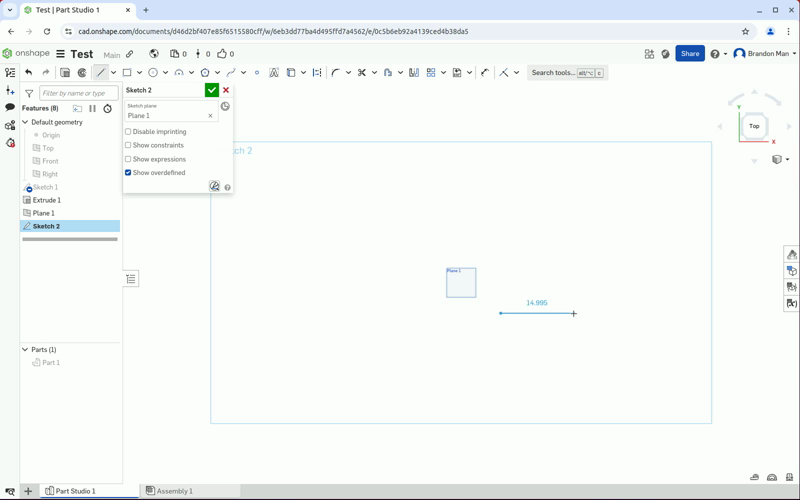
click(573, 313)
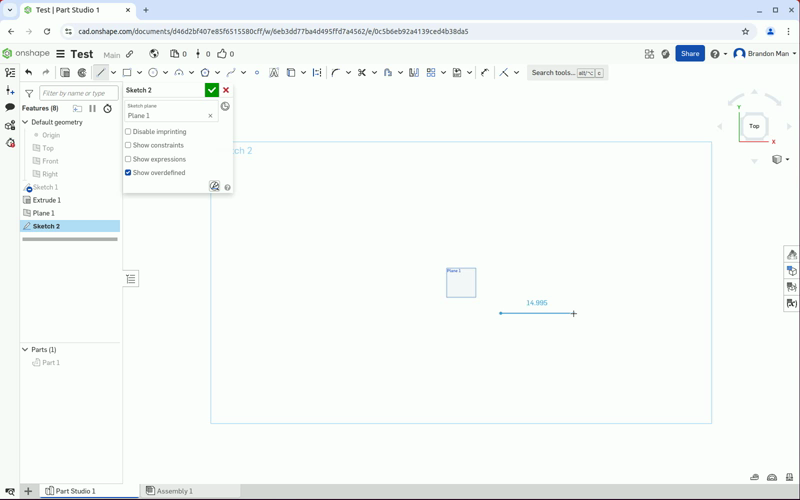
key_up(shift)
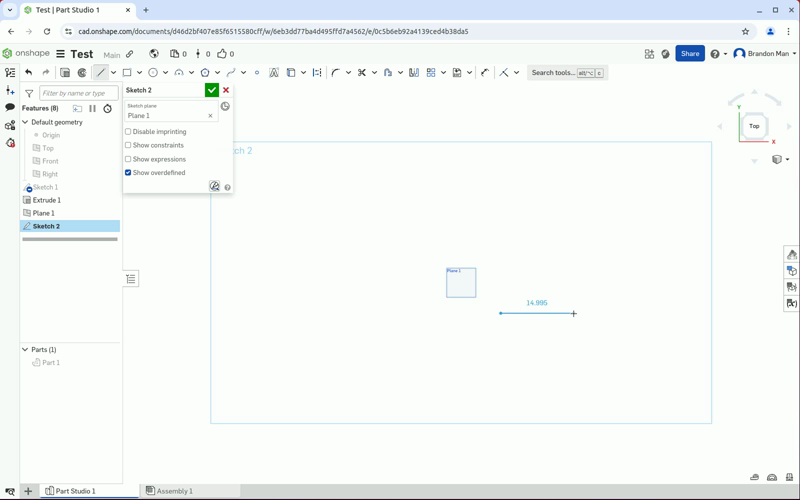
key_down(shift)
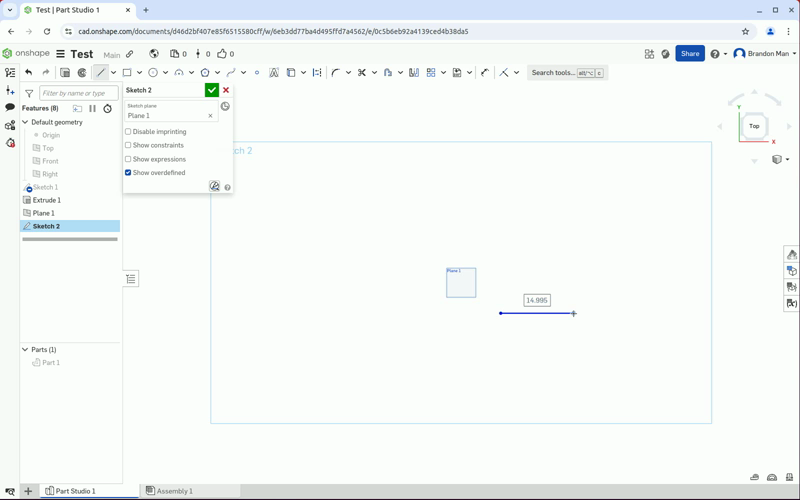
mouse_move(573, 251)
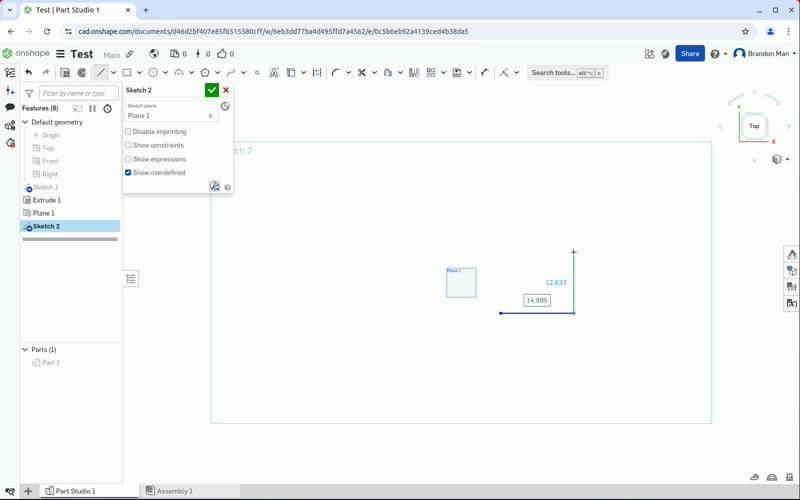
click(573, 251)
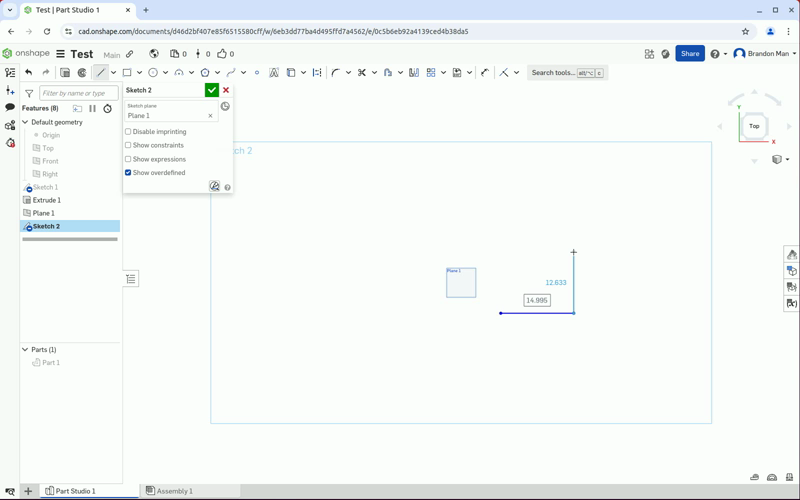
key_up(shift)
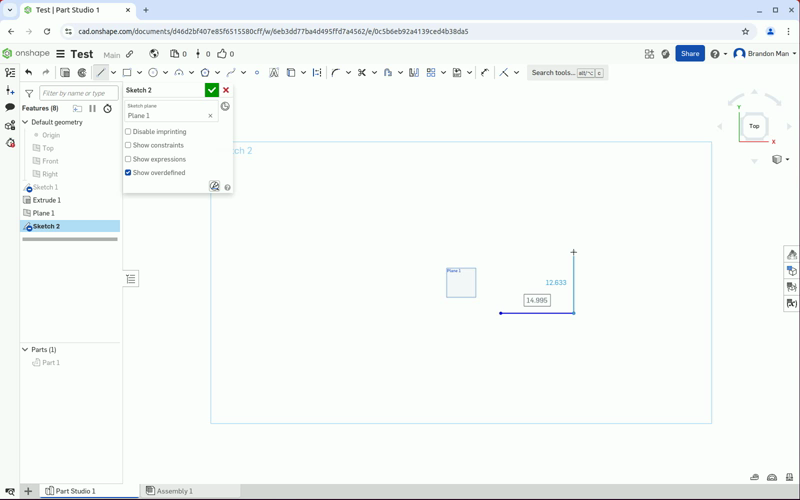
key_down(shift)
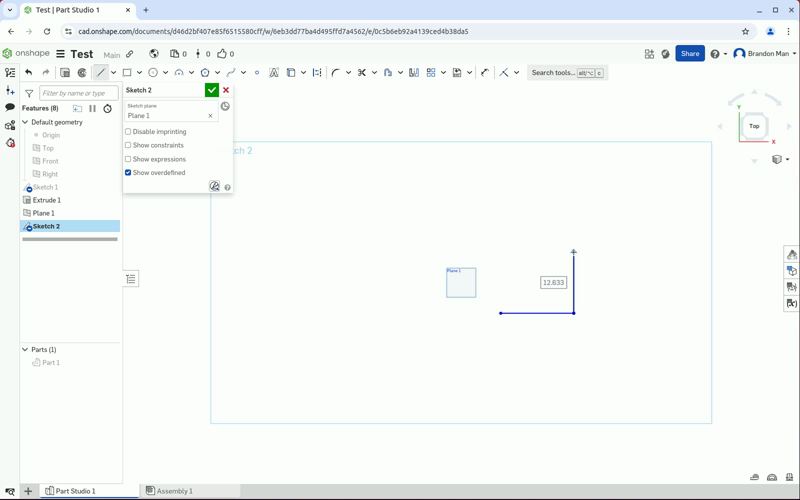
mouse_move(500, 251)
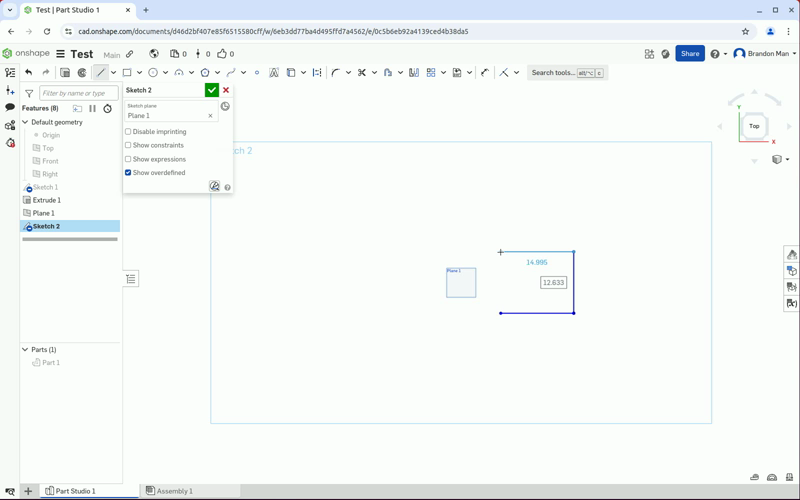
click(500, 251)
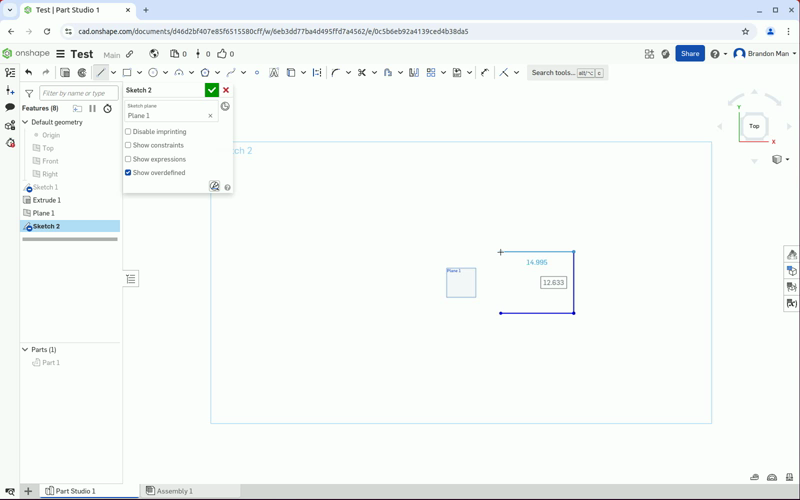
key_up(shift)
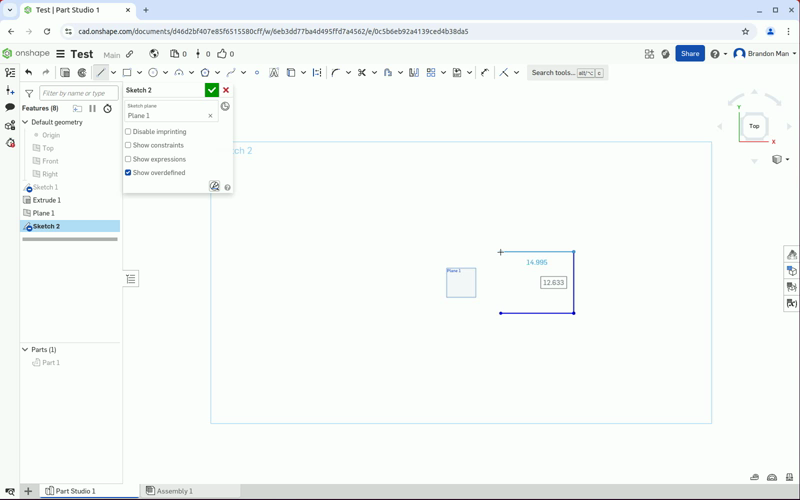
key_down(shift)
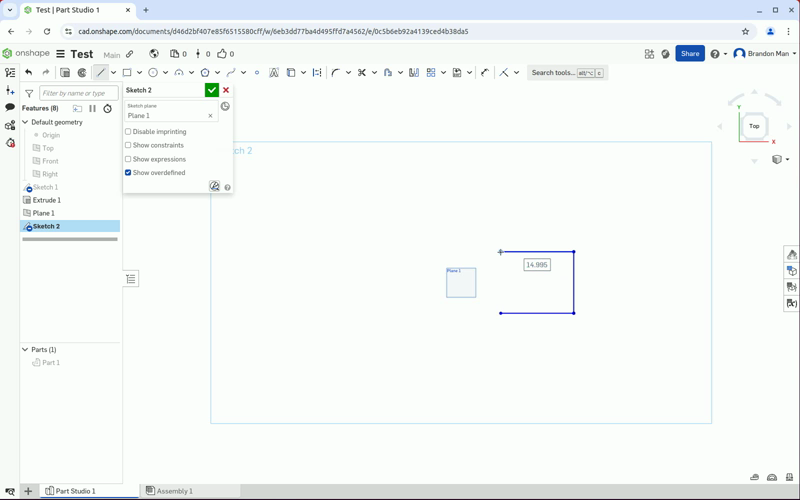
mouse_move(500, 313)
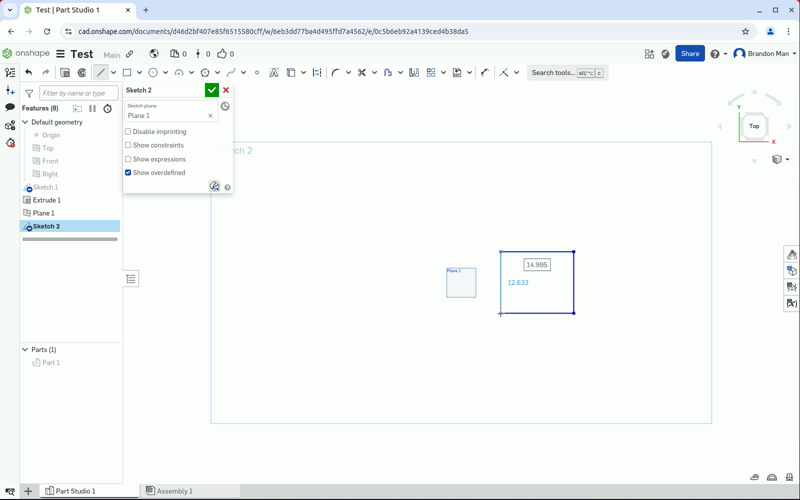
key_up(shift)
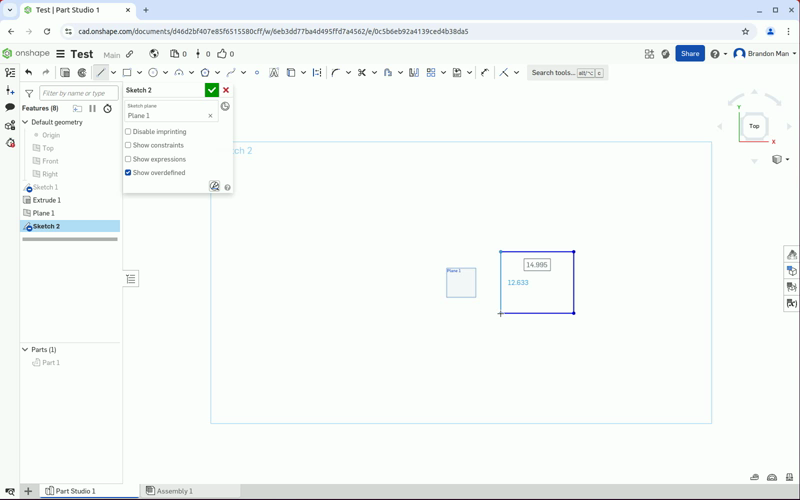
click(500, 313)
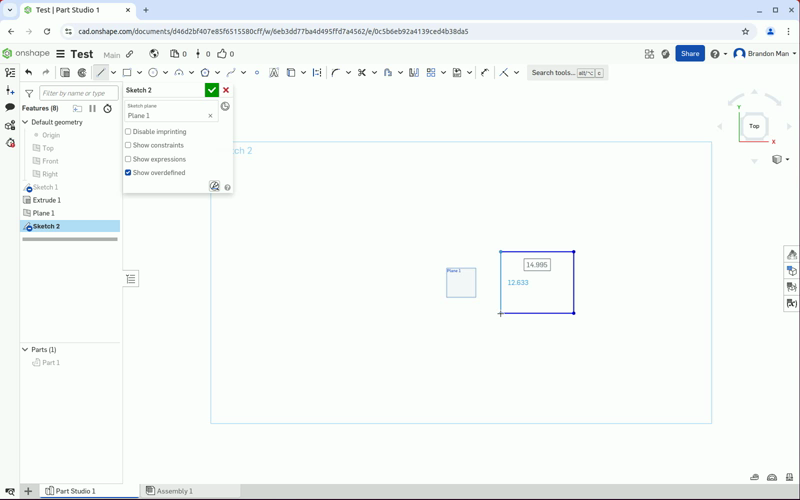
key(esc)
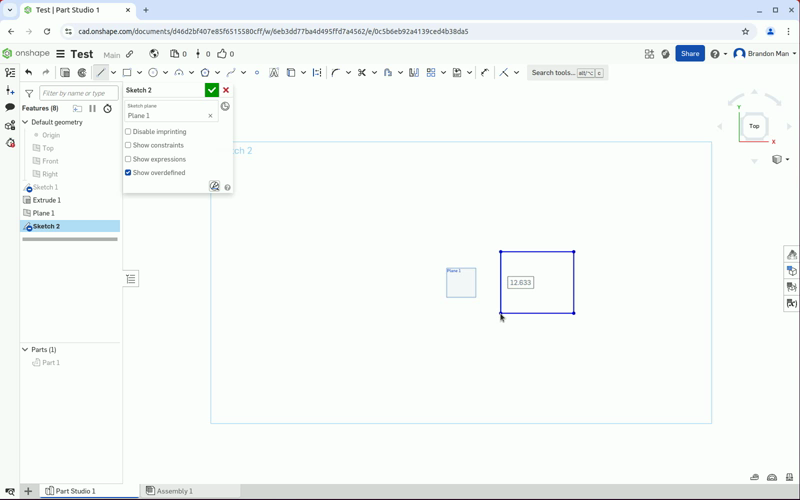
mouse_move(523, 301)
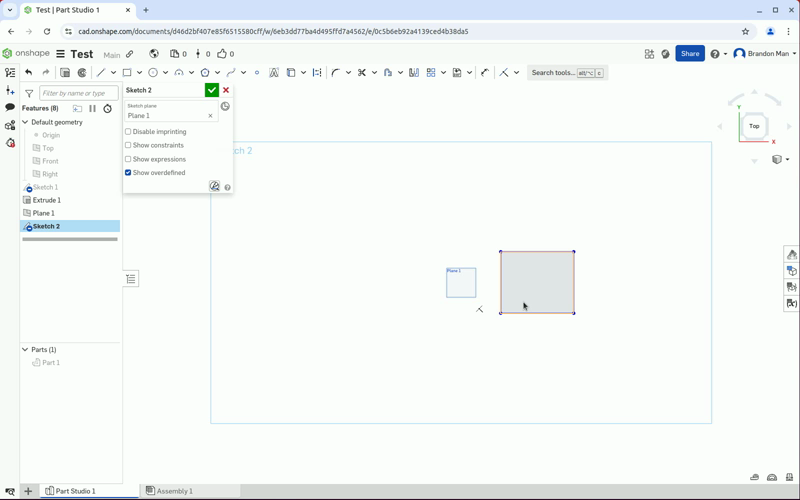
click(523, 301)
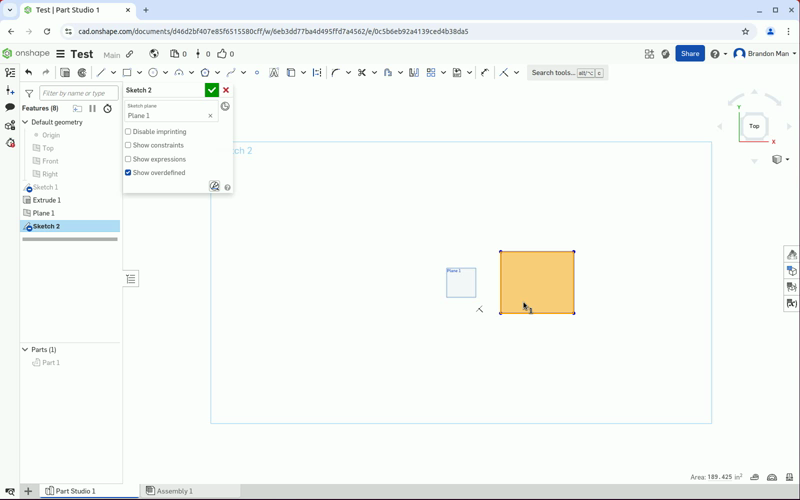
mouse_move(73, 352)
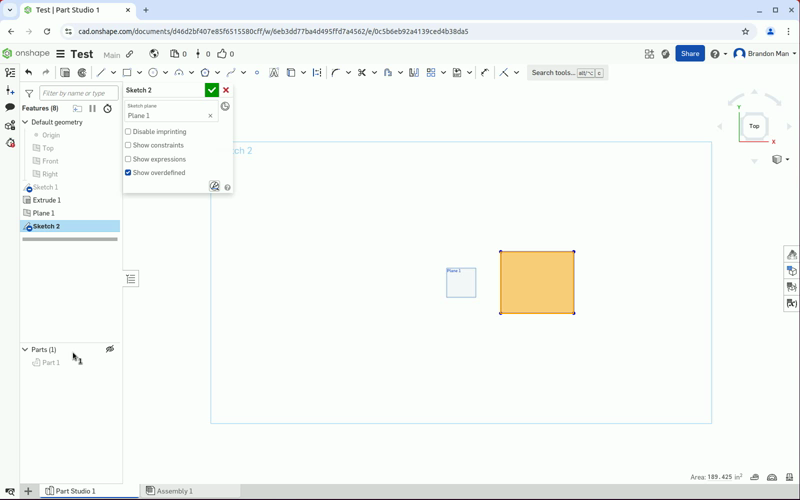
key(shift+y)
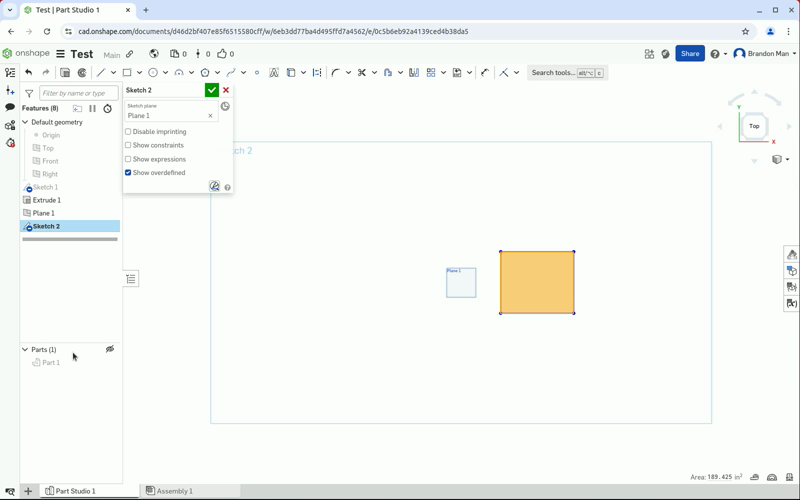
key(shift+e)
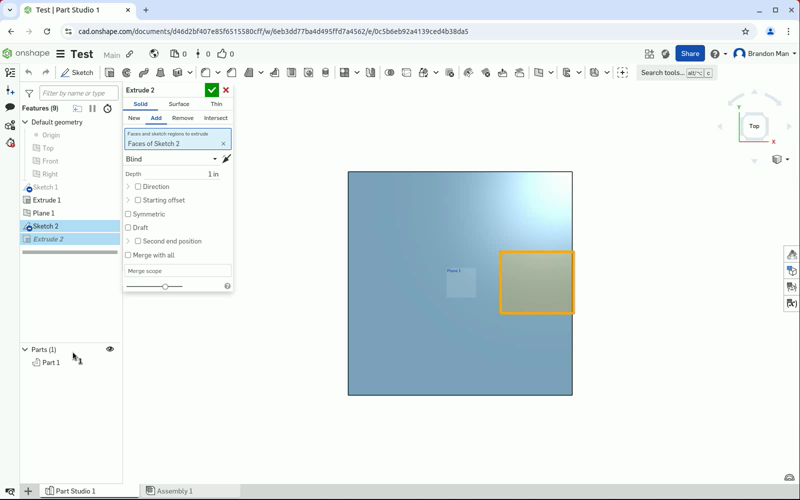
mouse_move(143, 106)
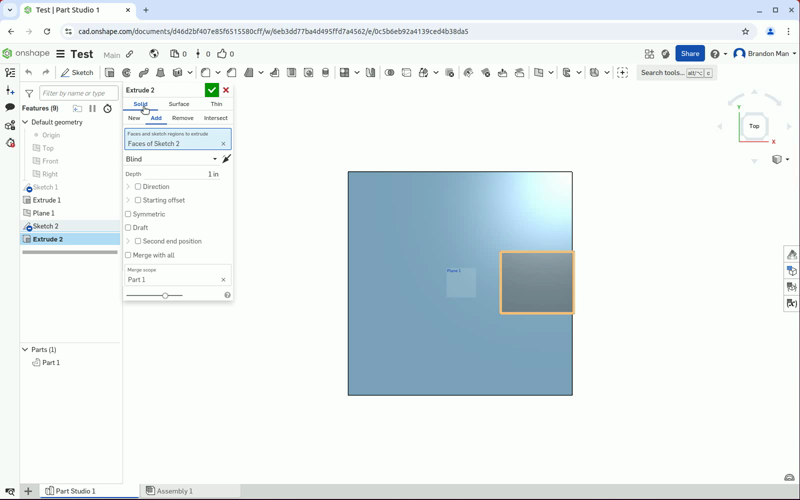
click(143, 106)
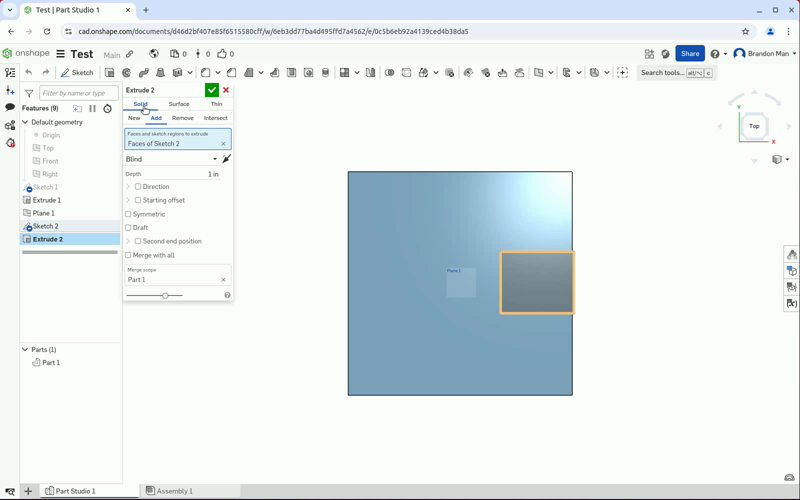
mouse_move(137, 120)
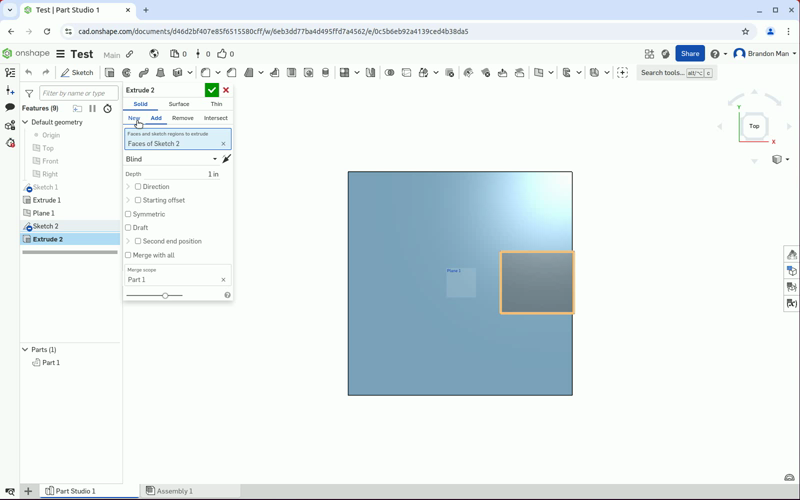
click(137, 120)
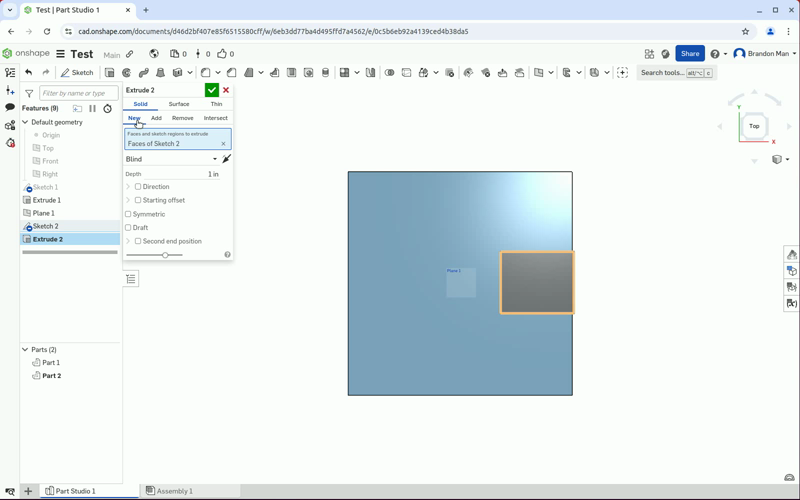
key(tab, 4)
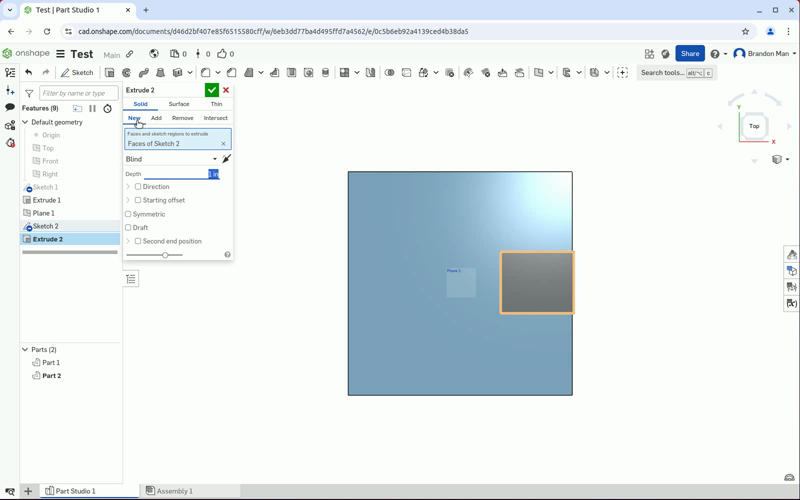
text(6.981)
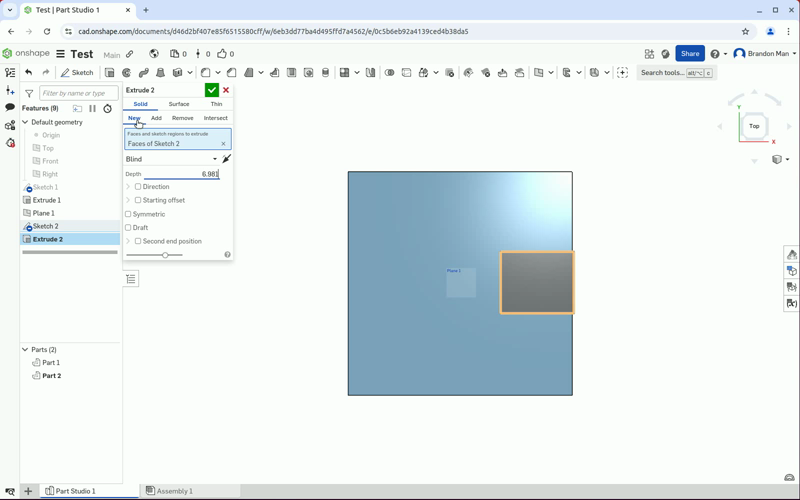
key(enter)
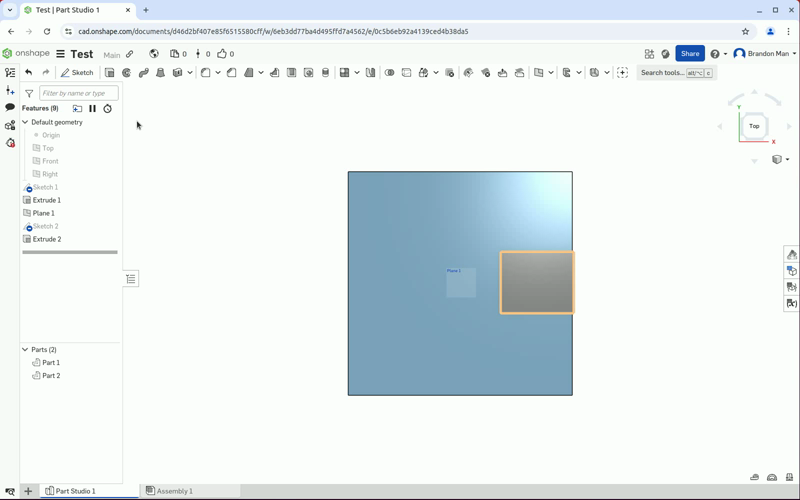
key(shift+h)
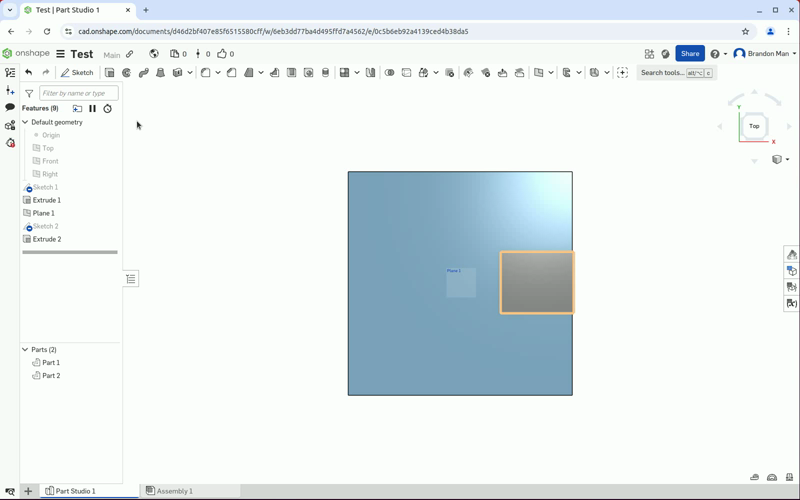
key(shift+h)
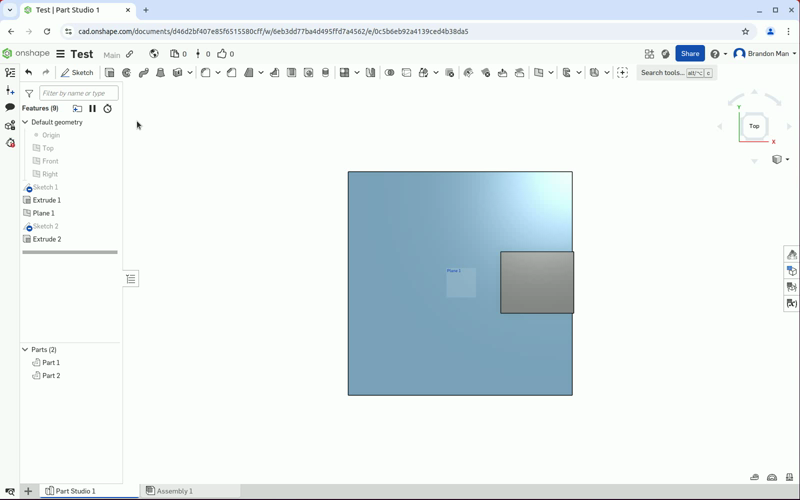
mouse_move(73, 189)
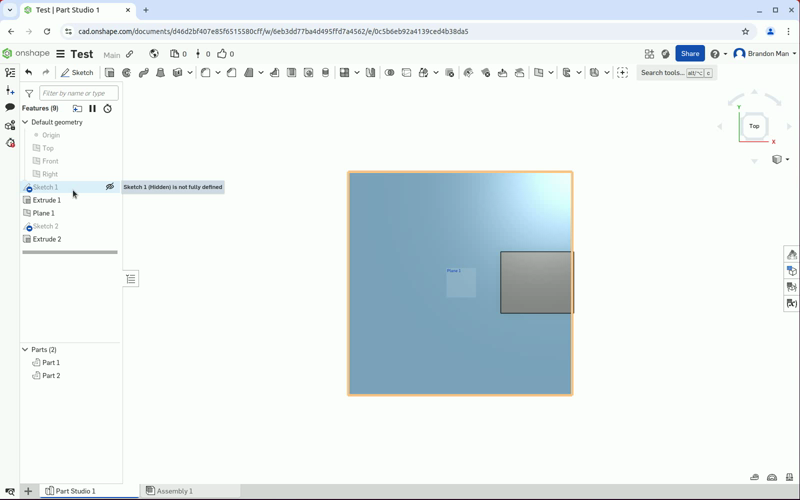
click(73, 189)
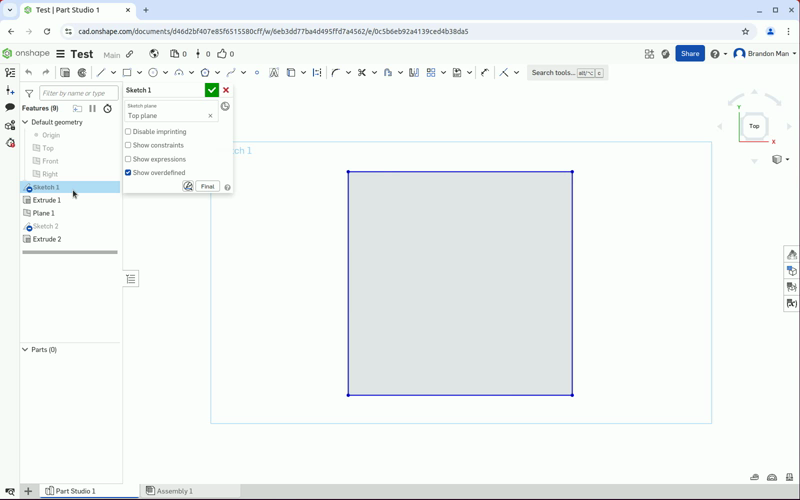
mouse_move(229, 92)
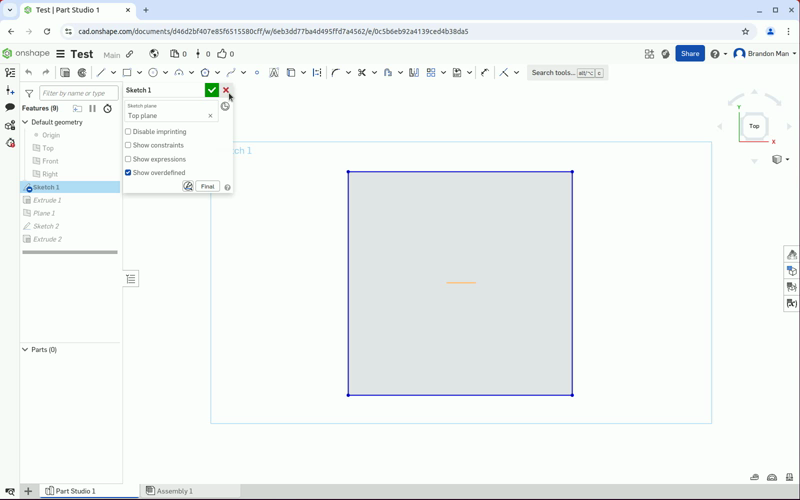
click(229, 92)
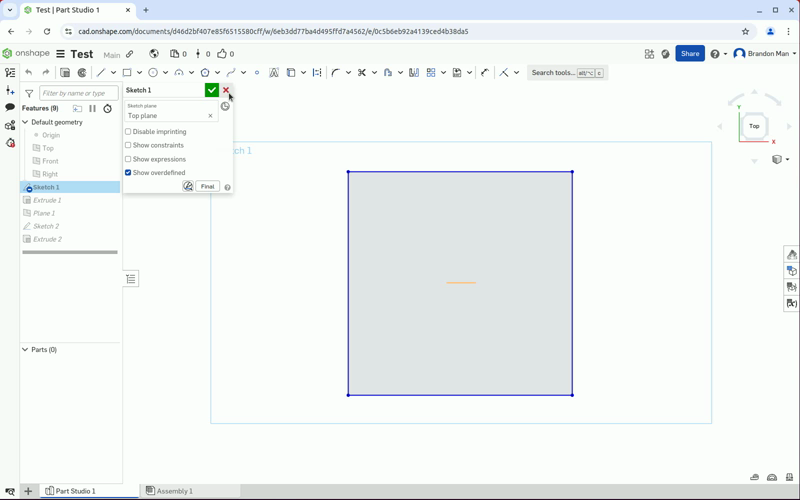
key(shift+s)
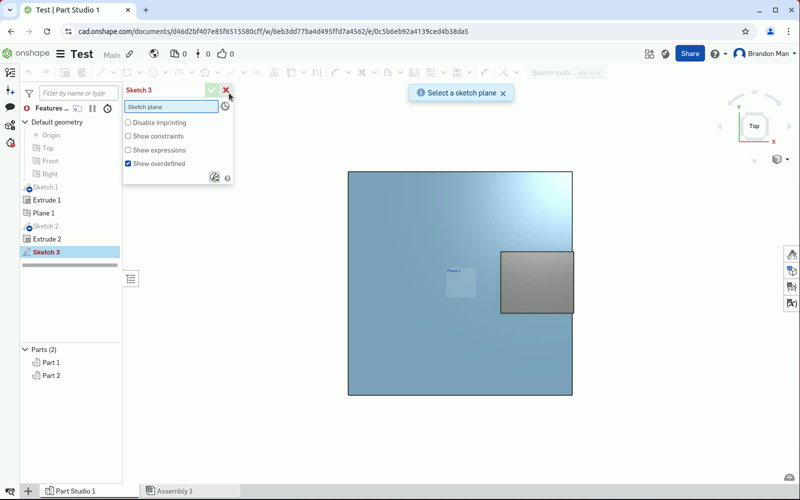
mouse_move(73, 215)
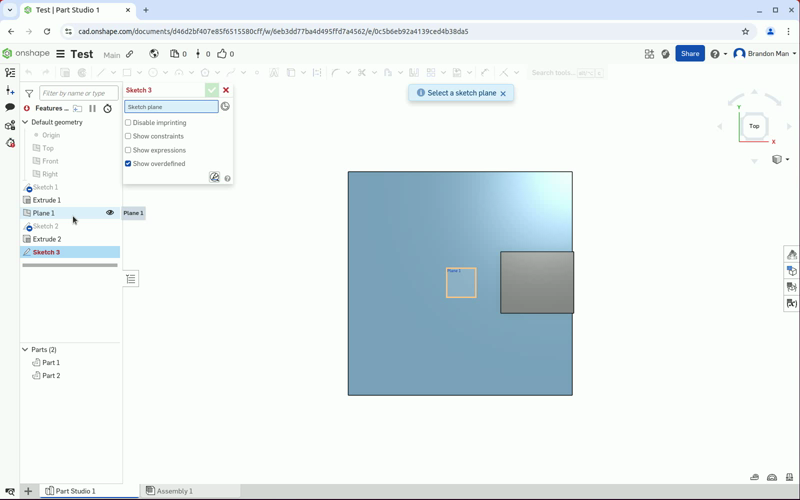
click(73, 215)
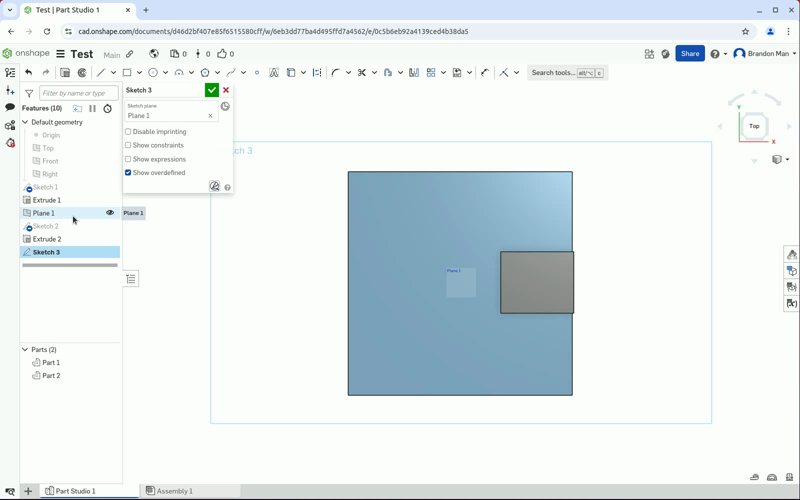
mouse_move(73, 352)
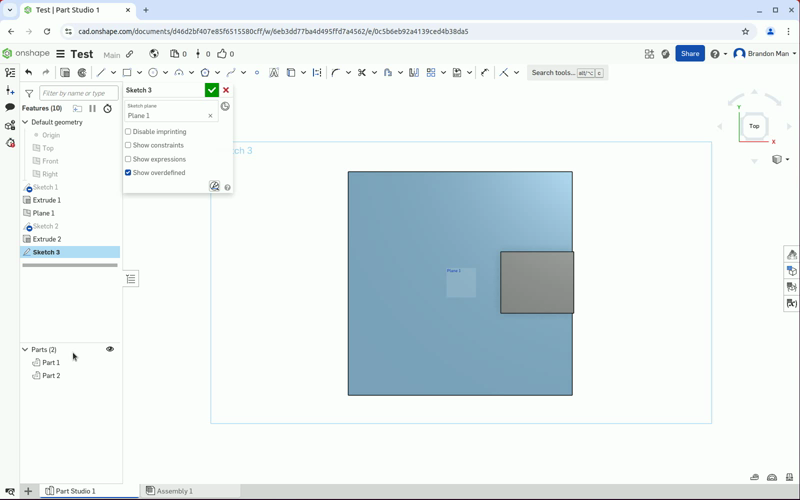
key(y)
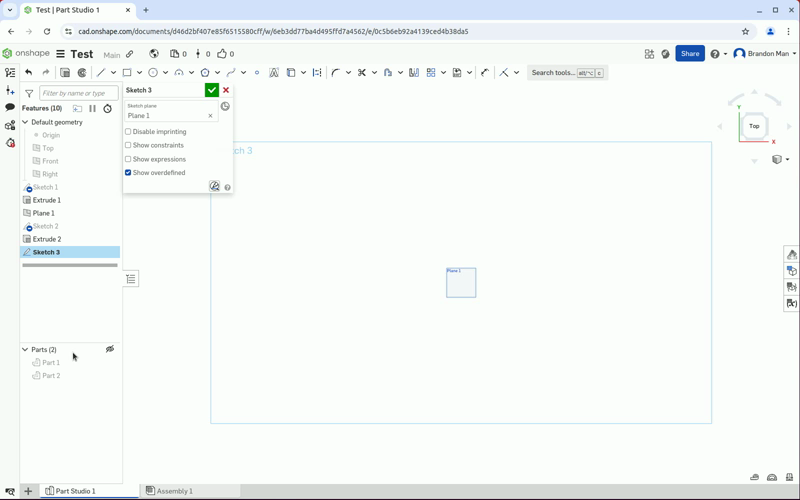
key(l)
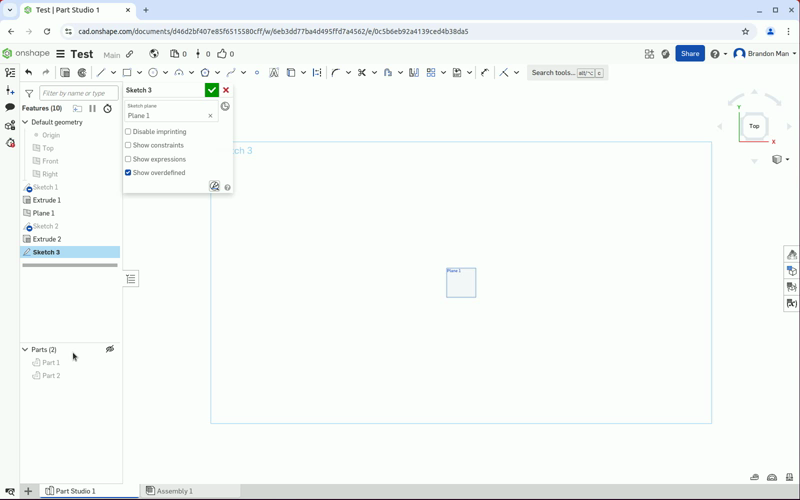
key_down(shift)
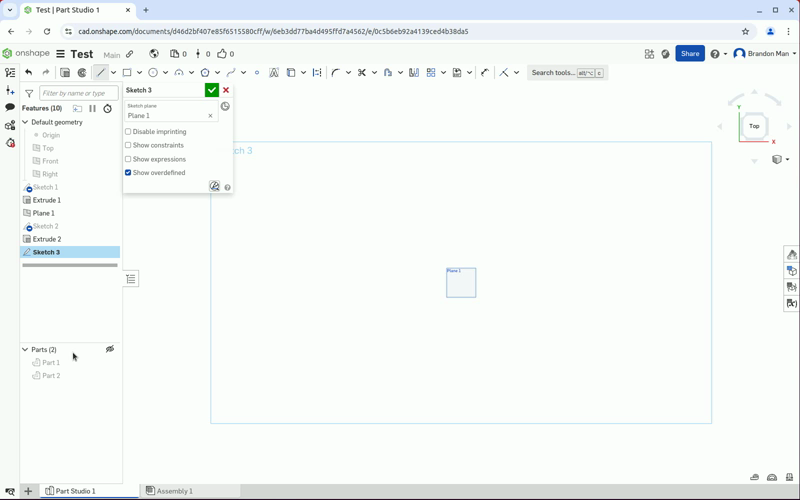
mouse_move(348, 313)
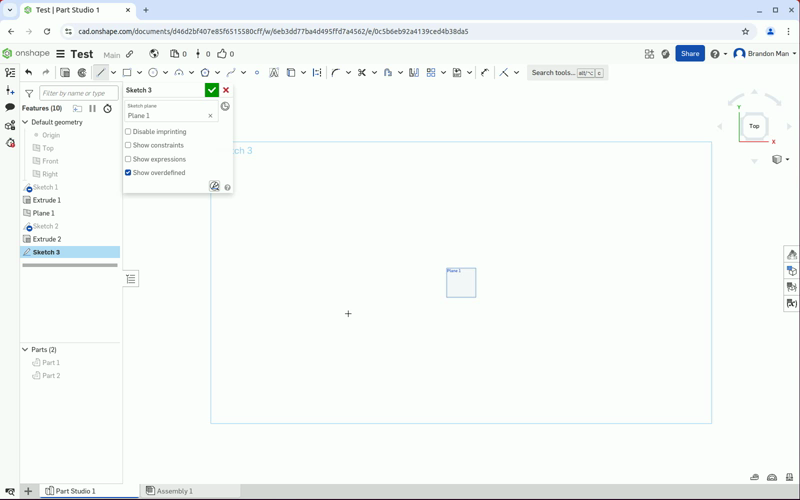
click(348, 313)
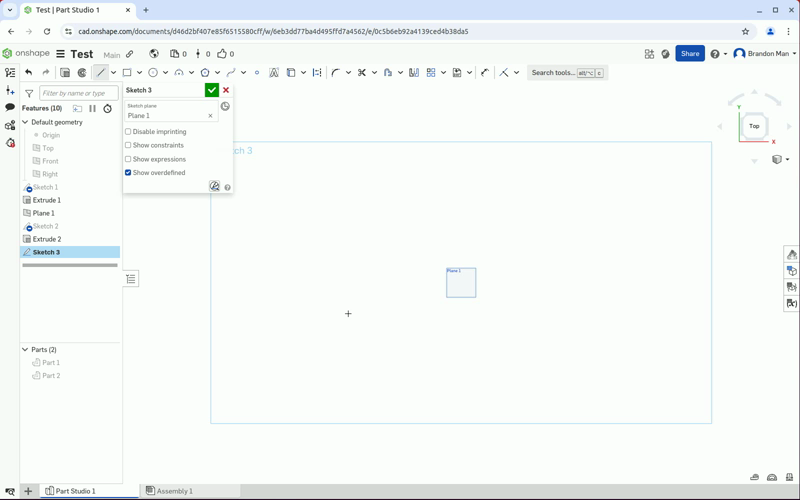
key_up(shift)
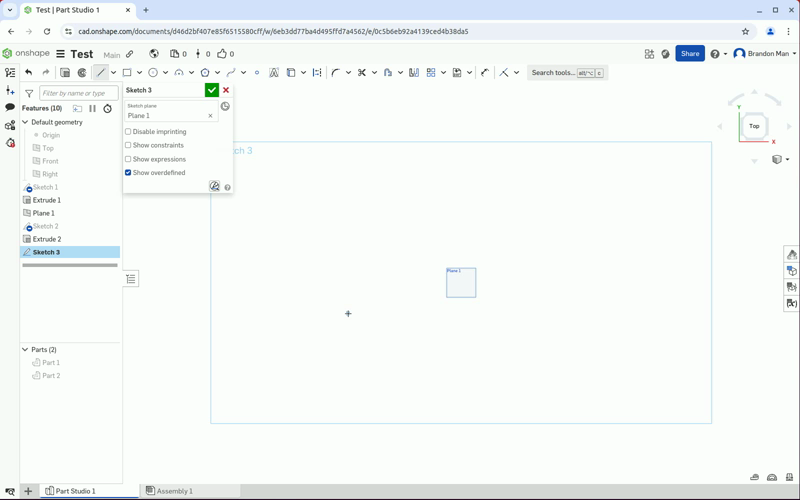
key_down(shift)
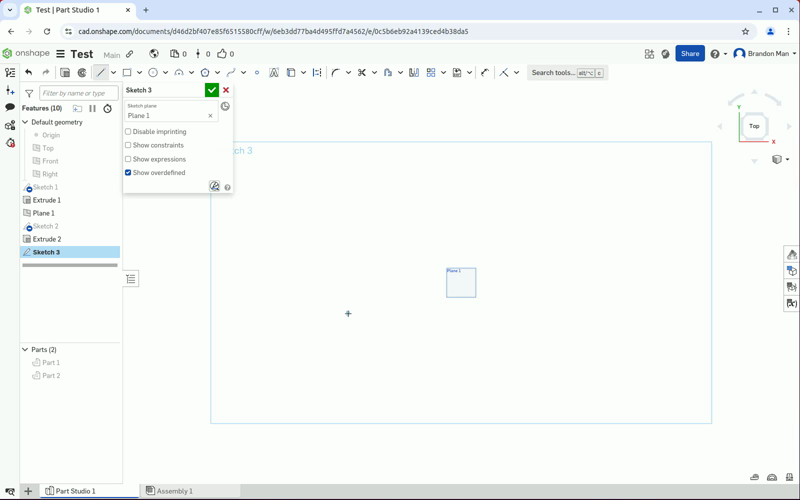
mouse_move(421, 313)
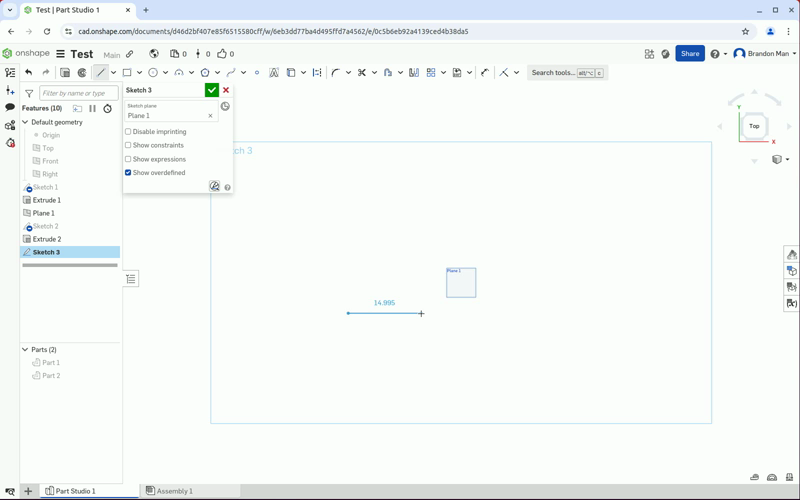
click(421, 313)
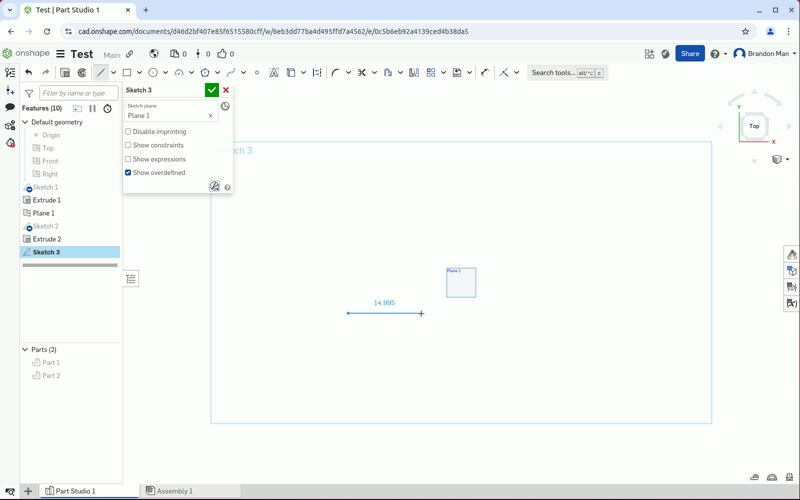
key_up(shift)
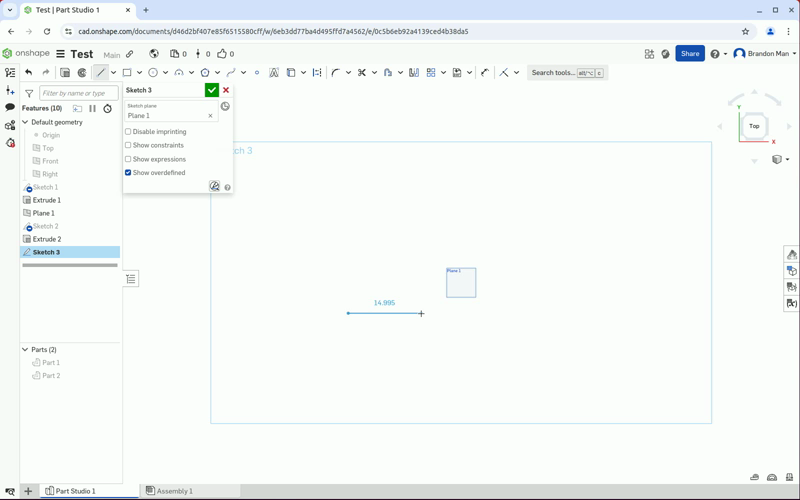
key_down(shift)
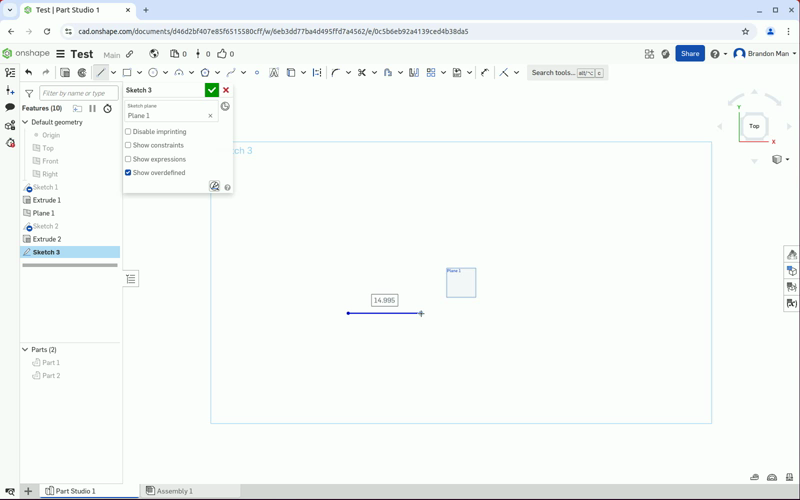
mouse_move(421, 251)
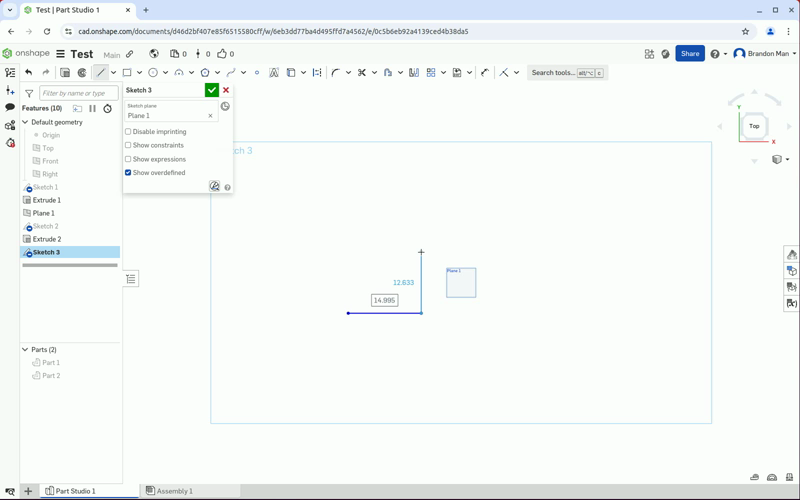
click(421, 251)
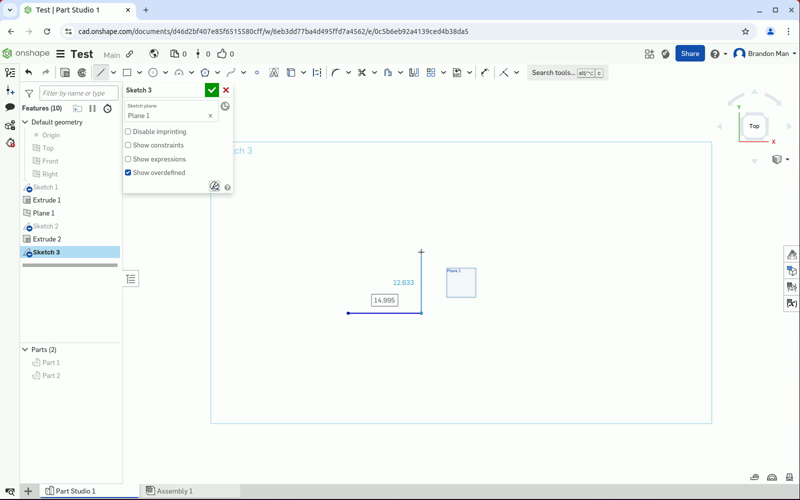
key_up(shift)
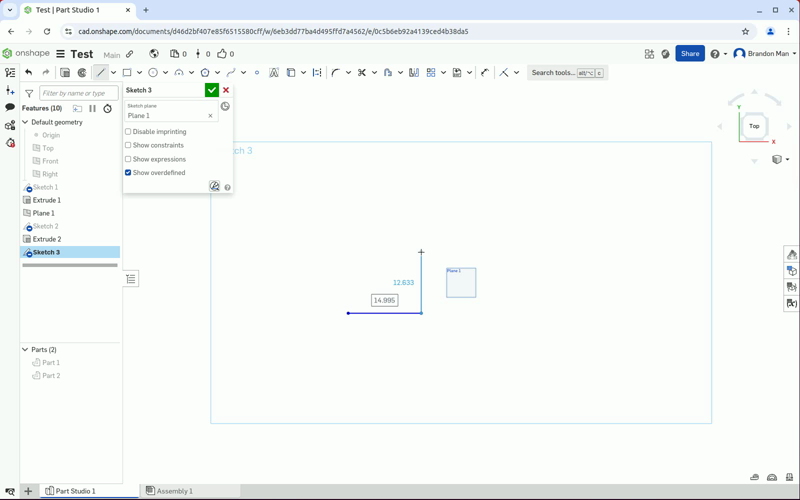
key_down(shift)
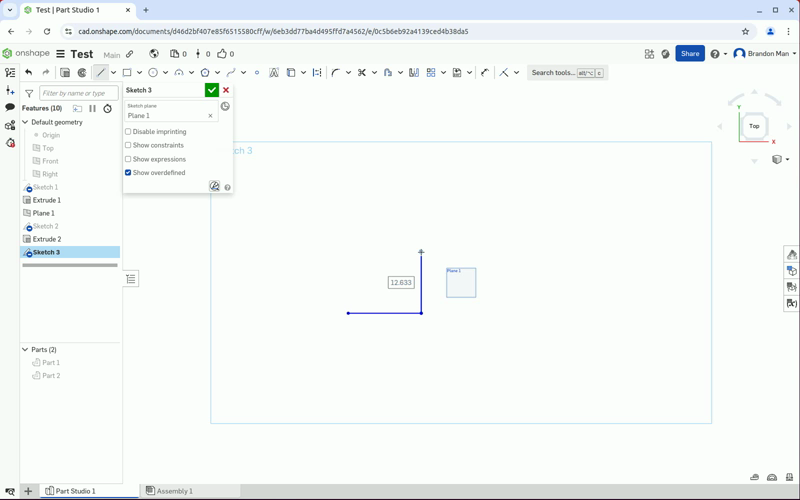
mouse_move(348, 251)
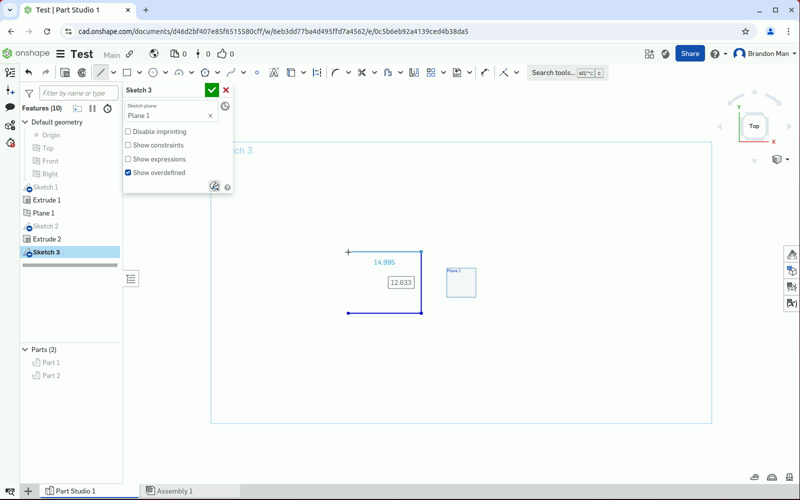
click(348, 251)
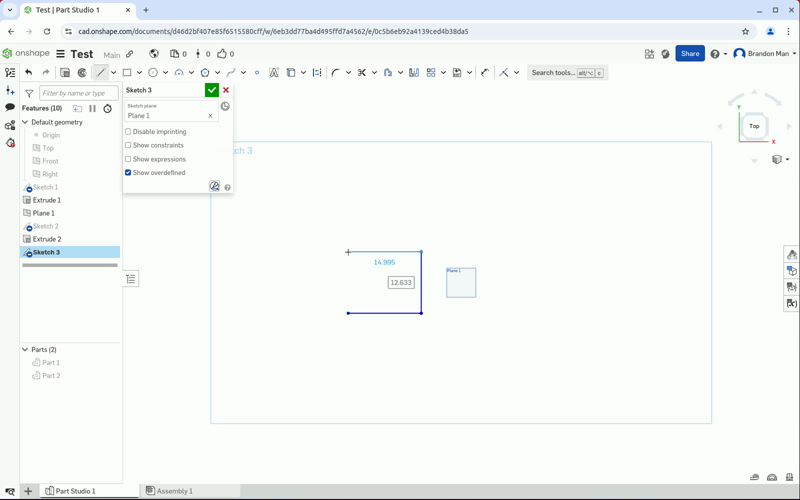
key_up(shift)
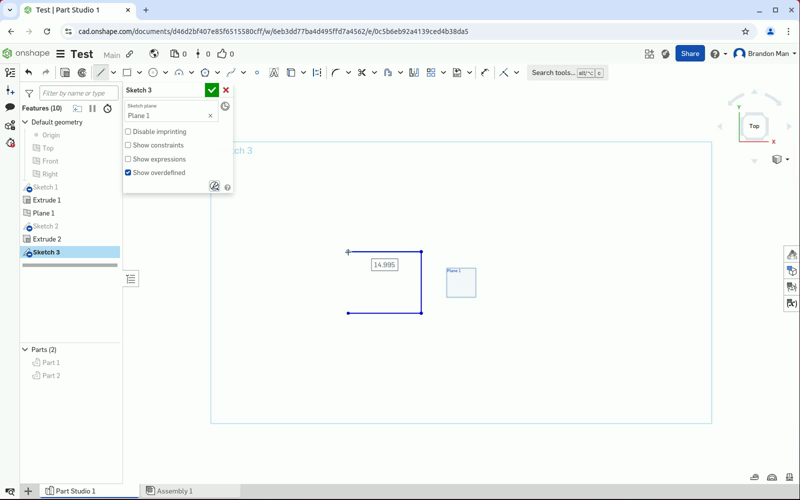
key_down(shift)
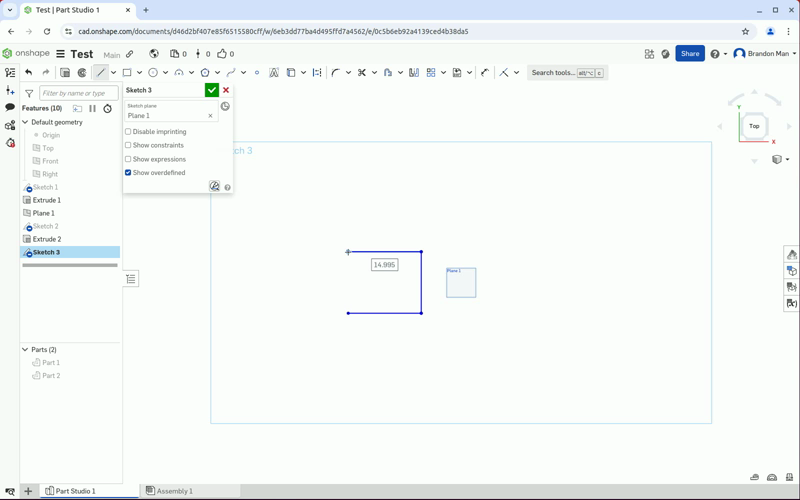
mouse_move(348, 313)
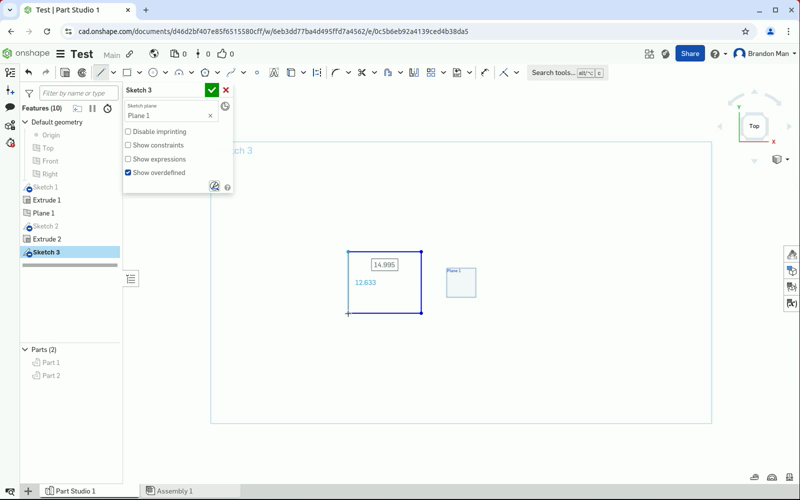
key_up(shift)
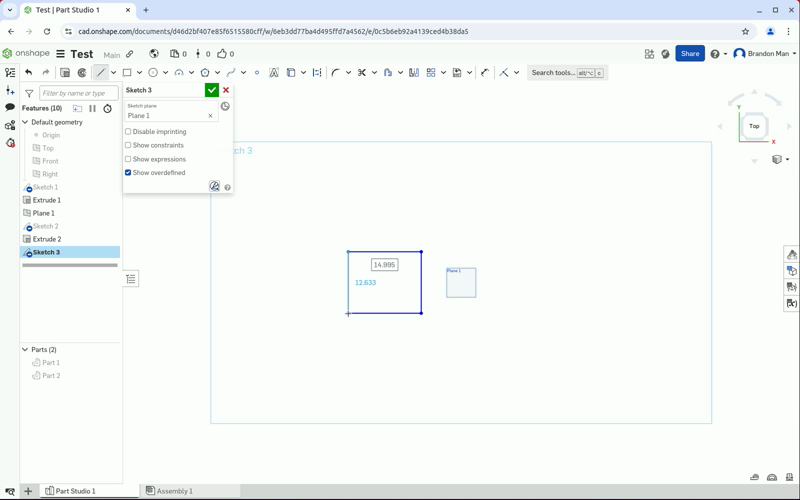
click(348, 313)
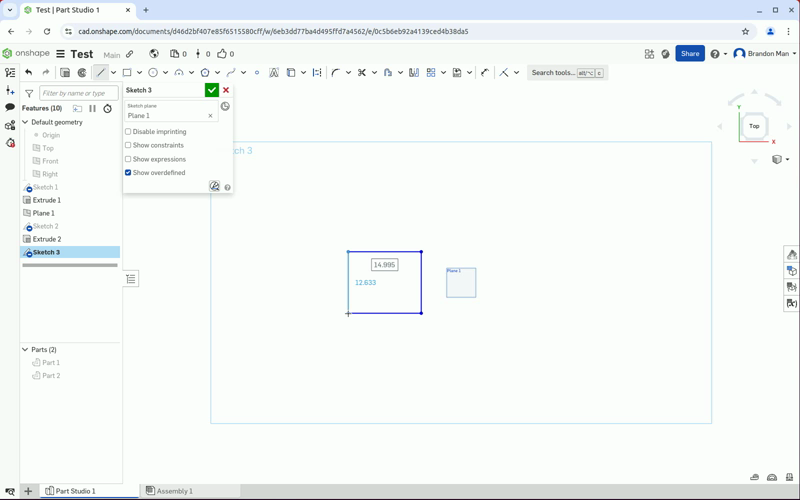
key(esc)
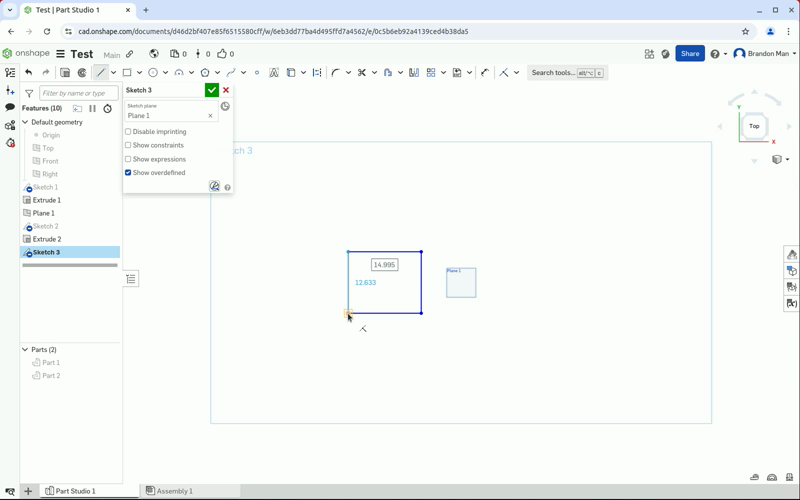
mouse_move(358, 276)
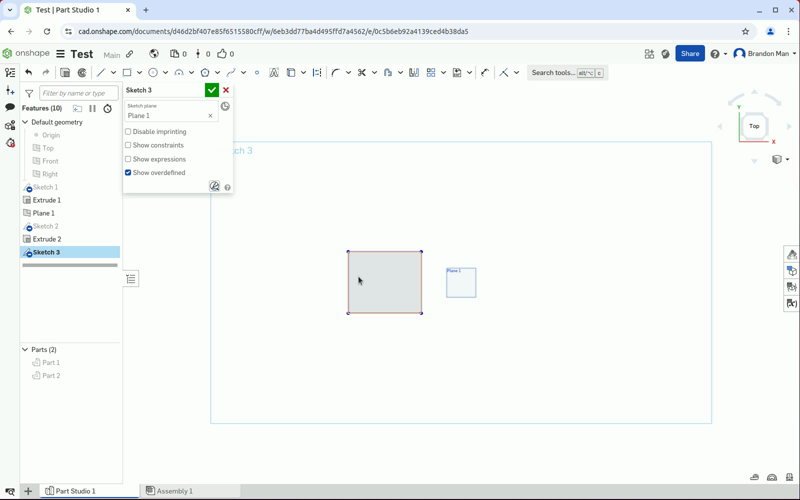
click(358, 276)
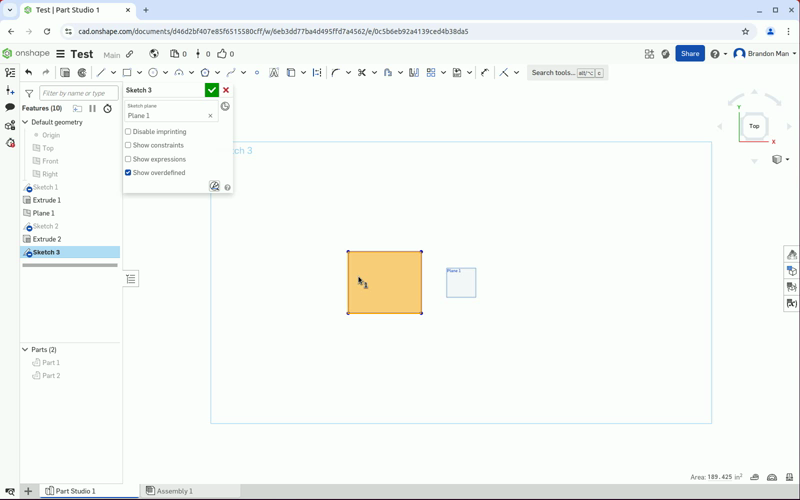
mouse_move(73, 352)
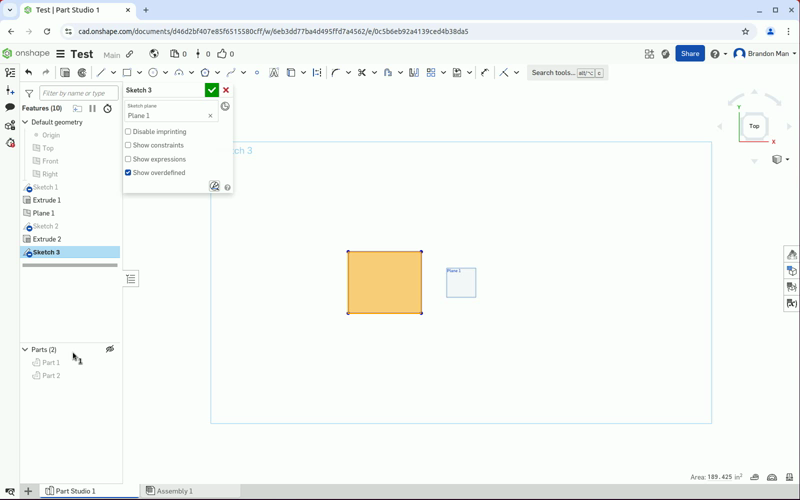
key(shift+y)
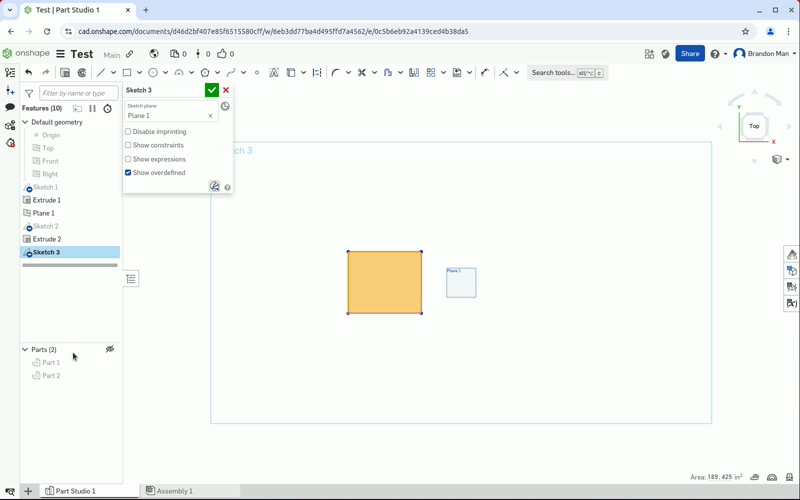
key(shift+e)
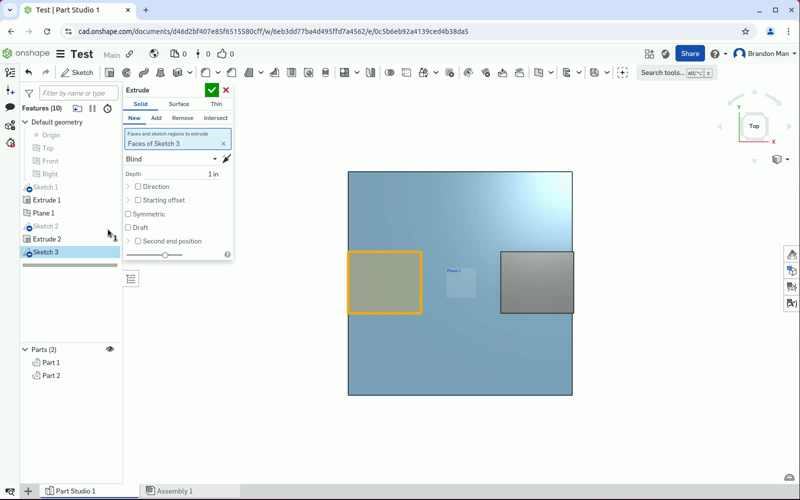
mouse_move(143, 106)
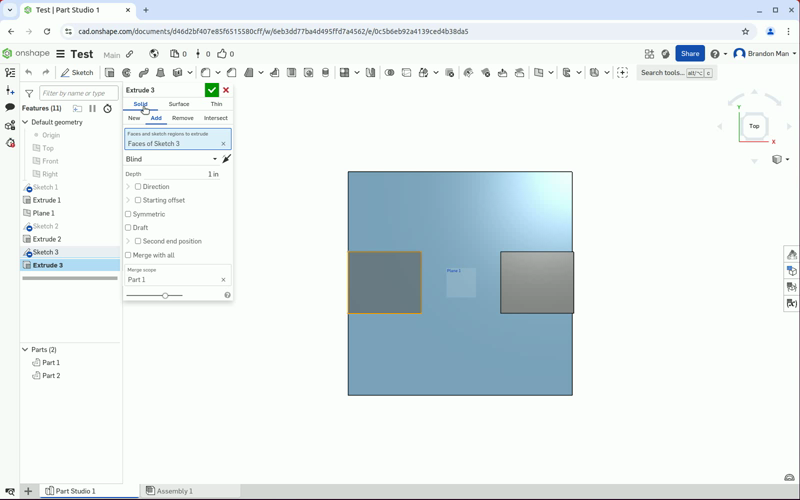
click(143, 106)
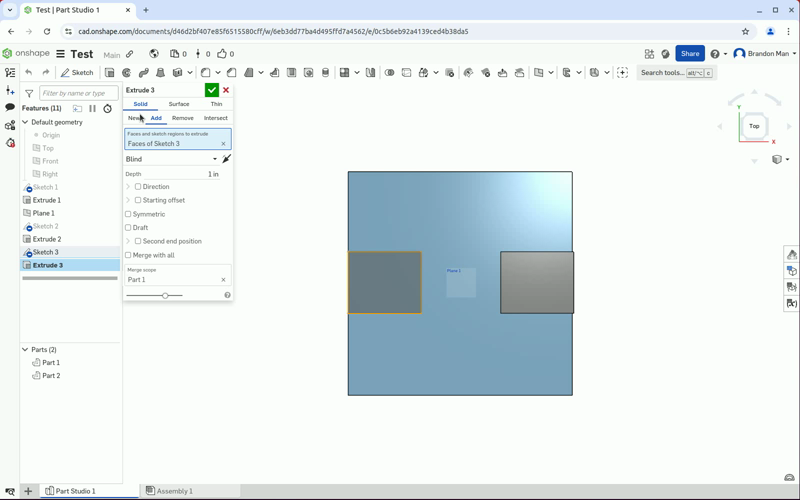
mouse_move(137, 120)
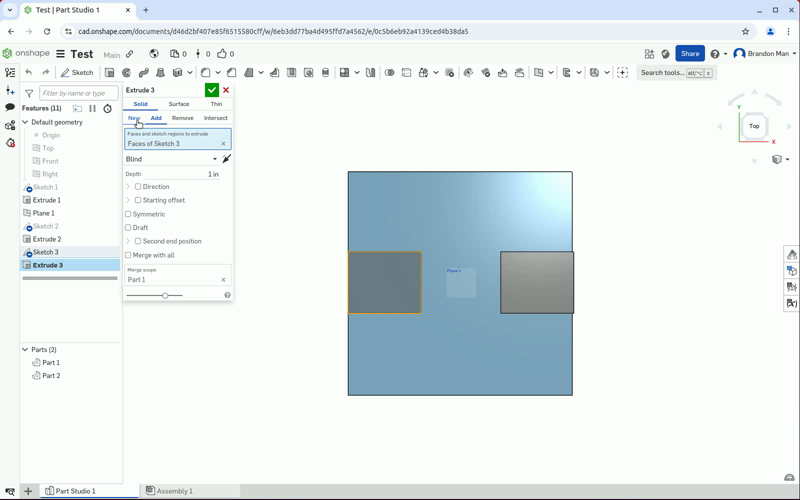
click(137, 120)
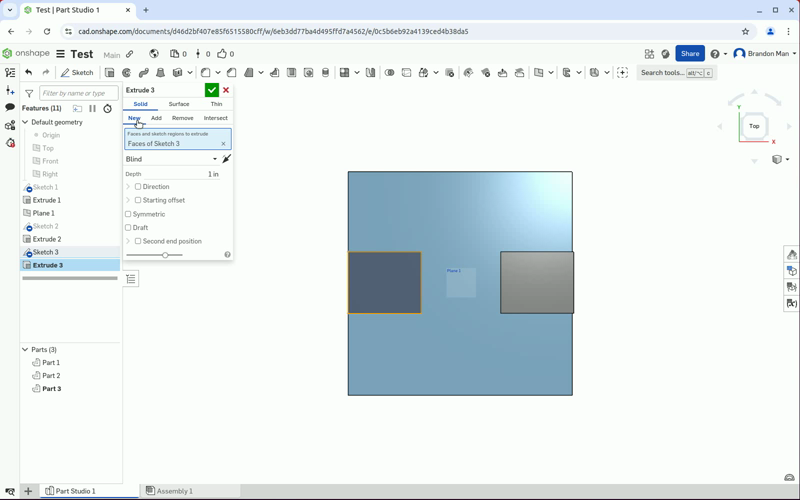
key(tab, 4)
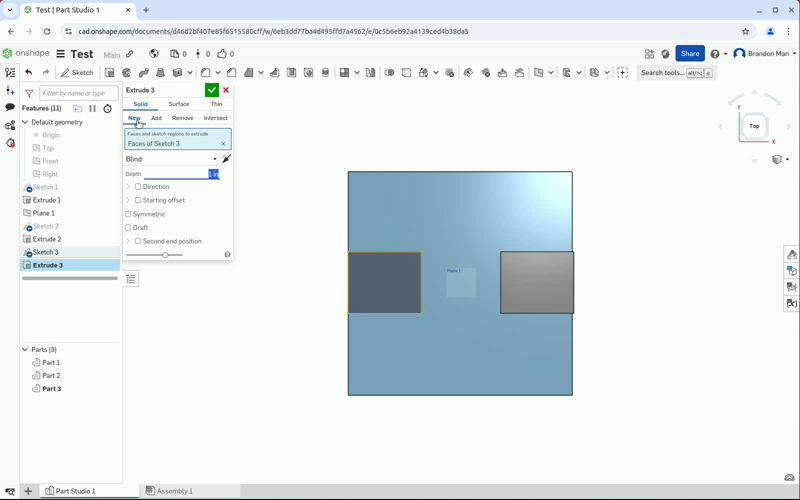
text(6.981)
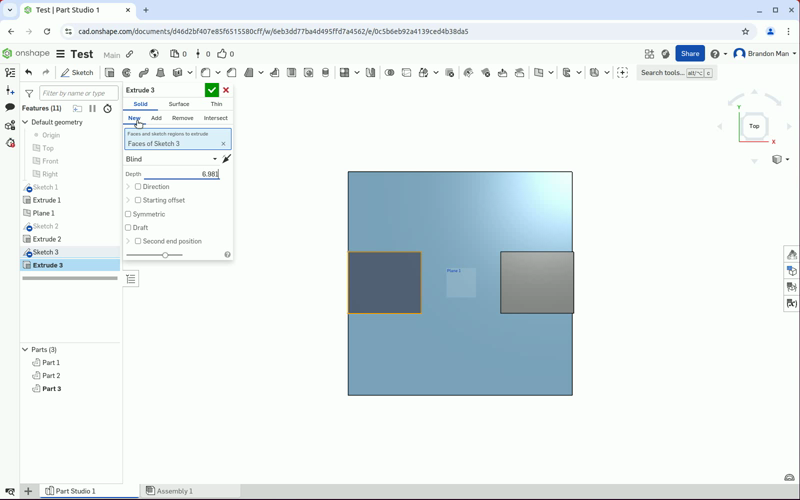
key(enter)
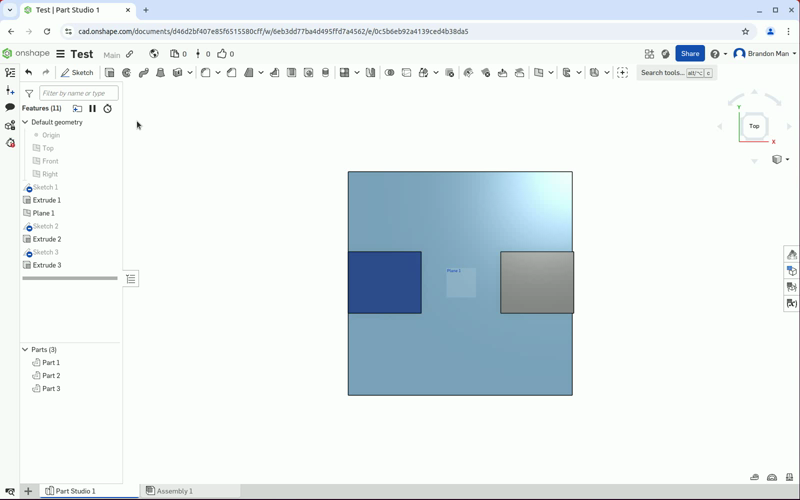
key(shift+h)
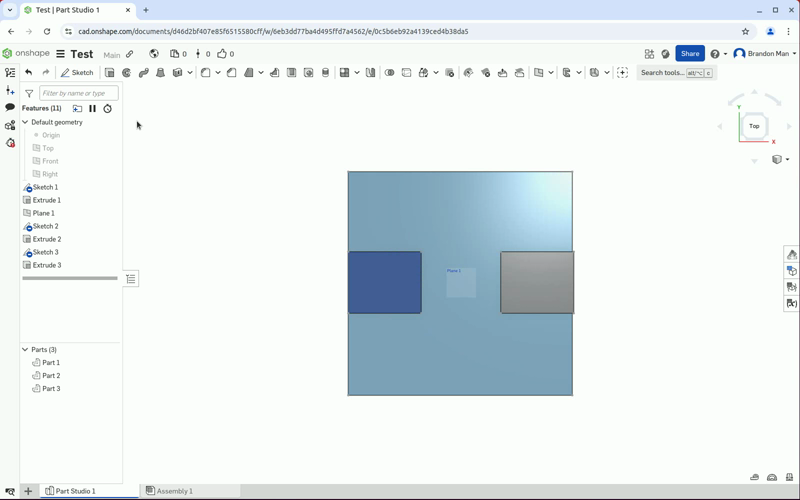
key(shift+h)
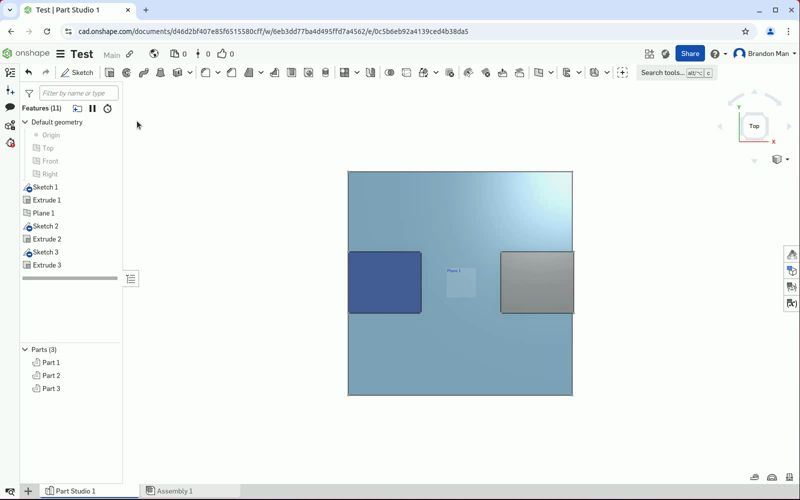
key(shift+7)
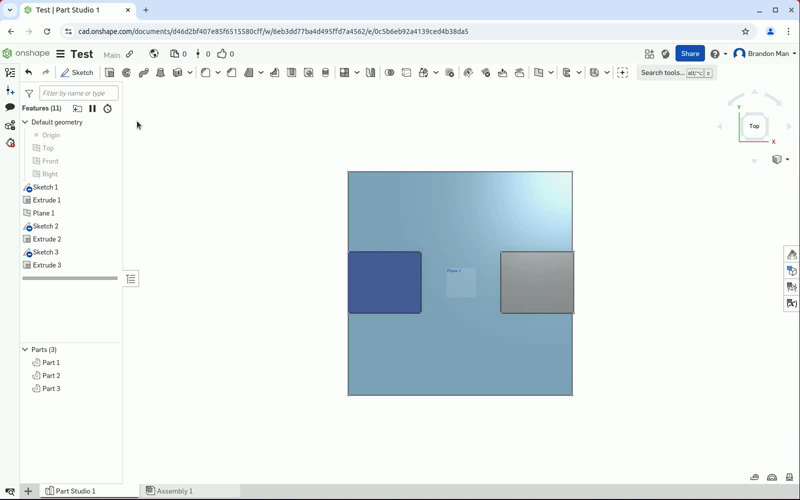
key(up, 3)
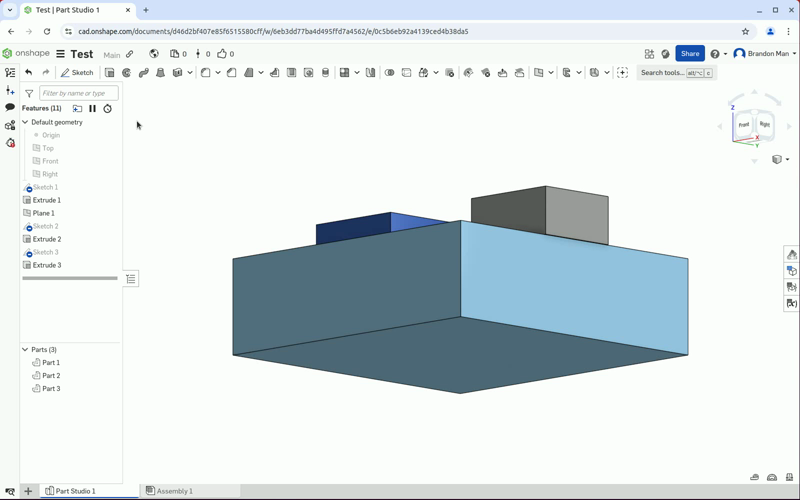
key(left, 3)
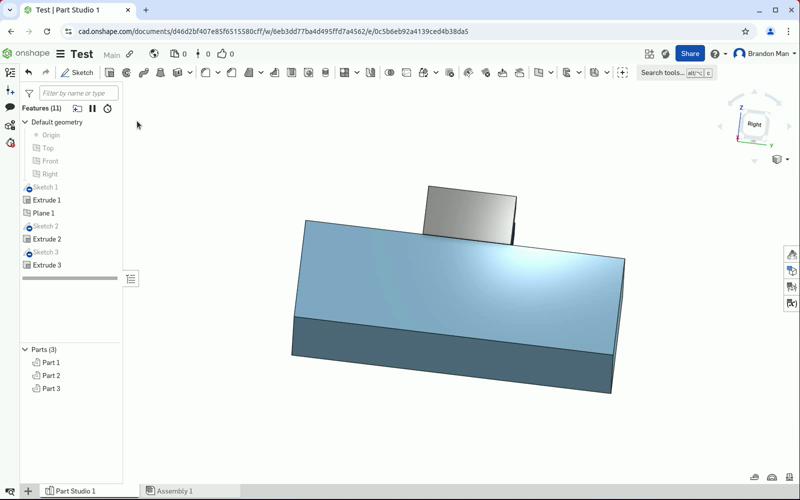
key(right, 3)
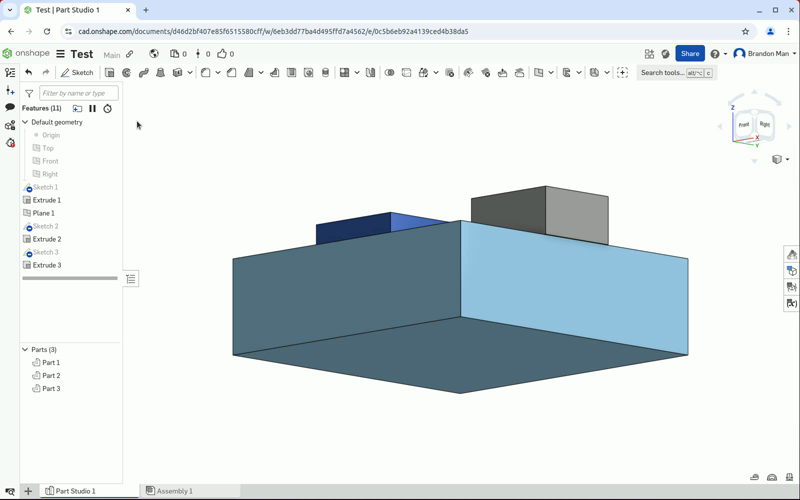
key(down, 3)
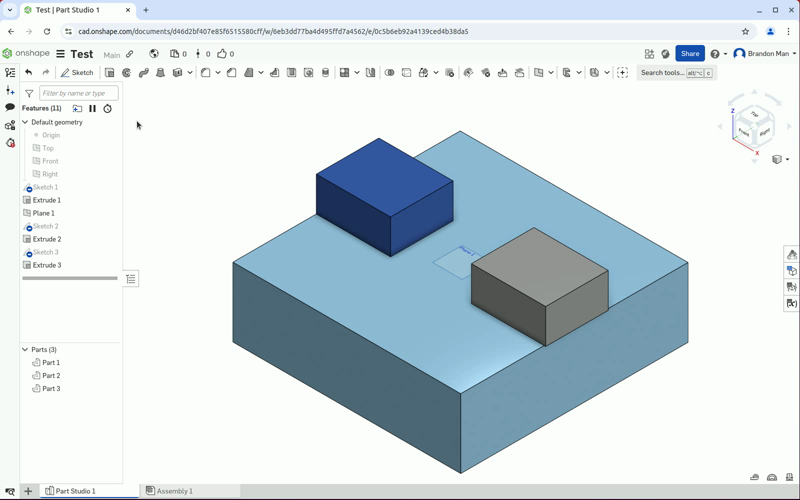
mouse_move(73, 189)
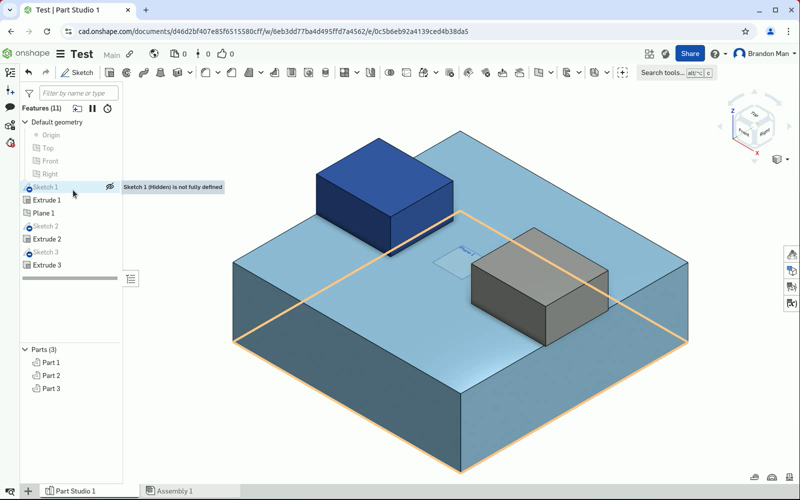
click(73, 189)